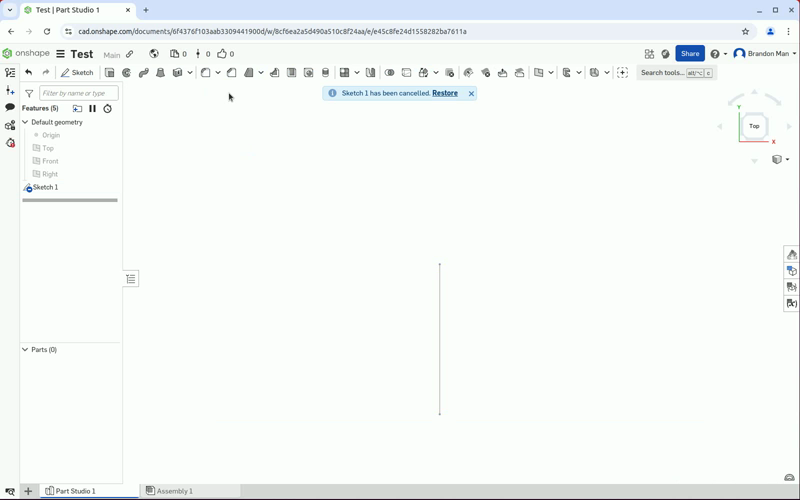
key(shift+h)
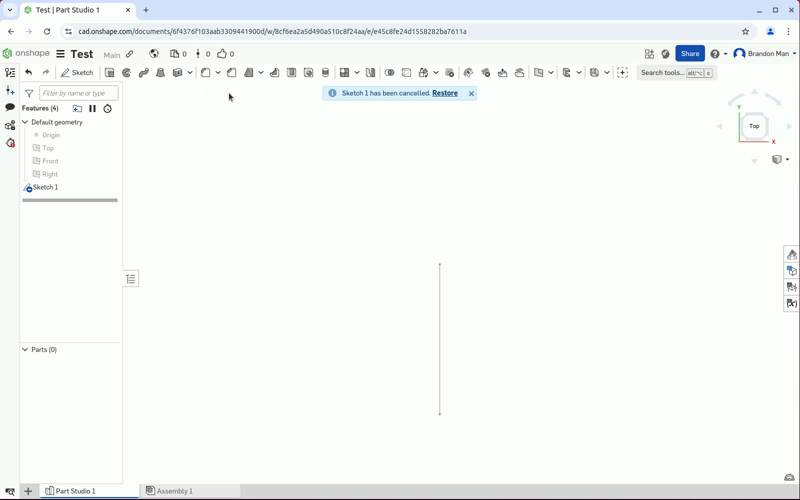
key(shift+s)
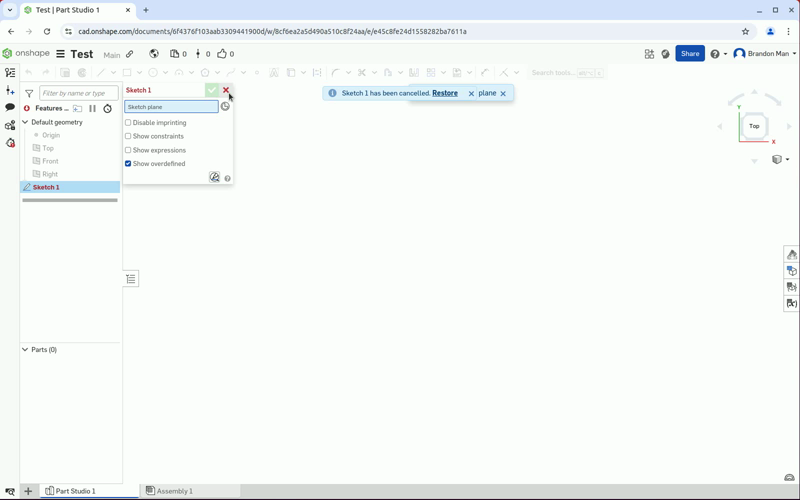
mouse_move(73, 150)
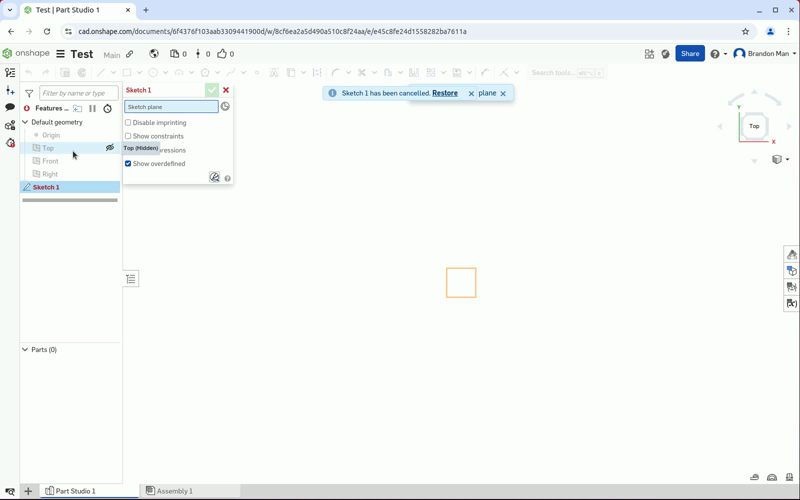
click(73, 150)
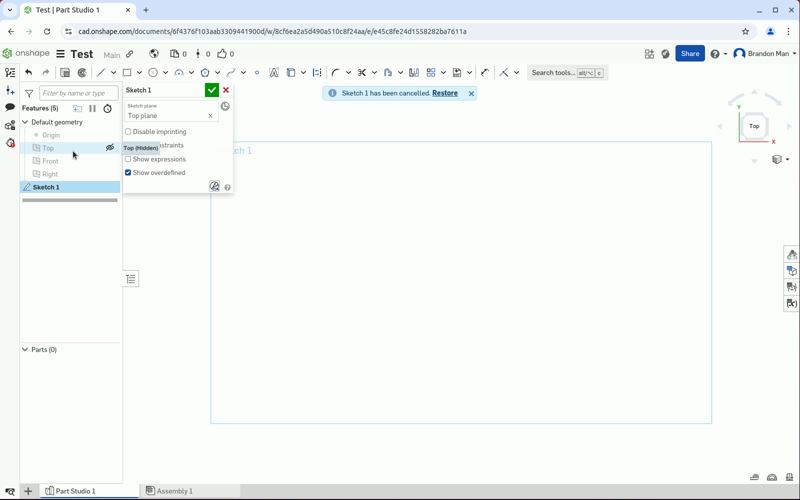
mouse_move(73, 352)
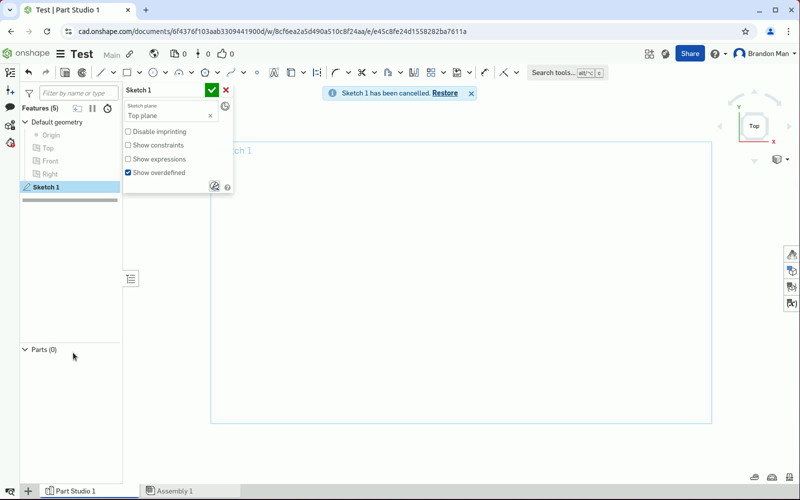
key(y)
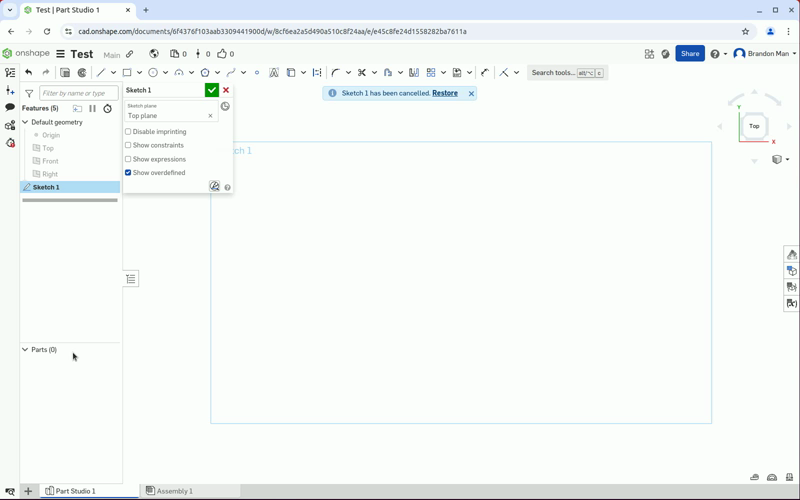
key(l)
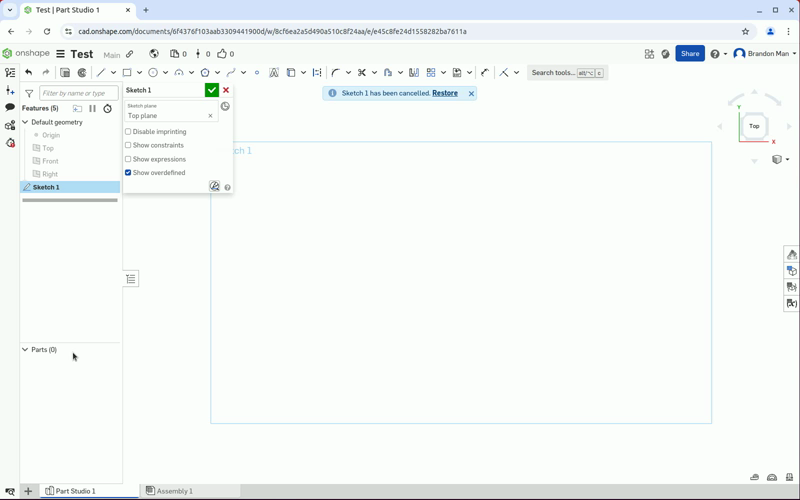
key_down(shift)
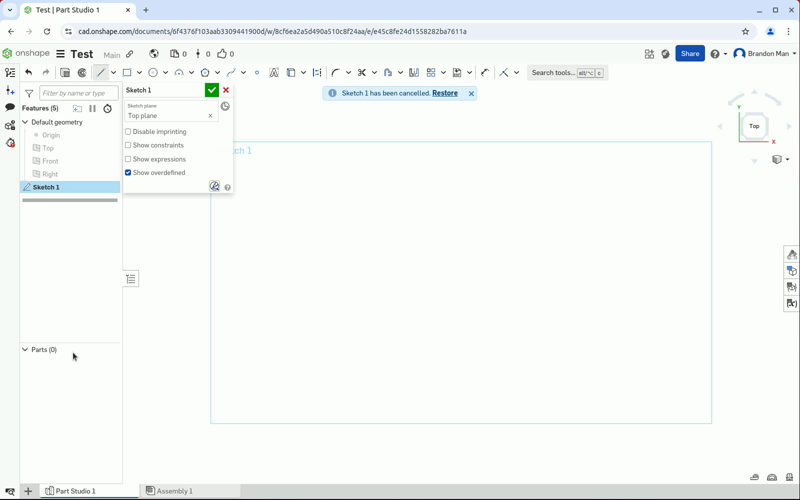
mouse_move(460, 282)
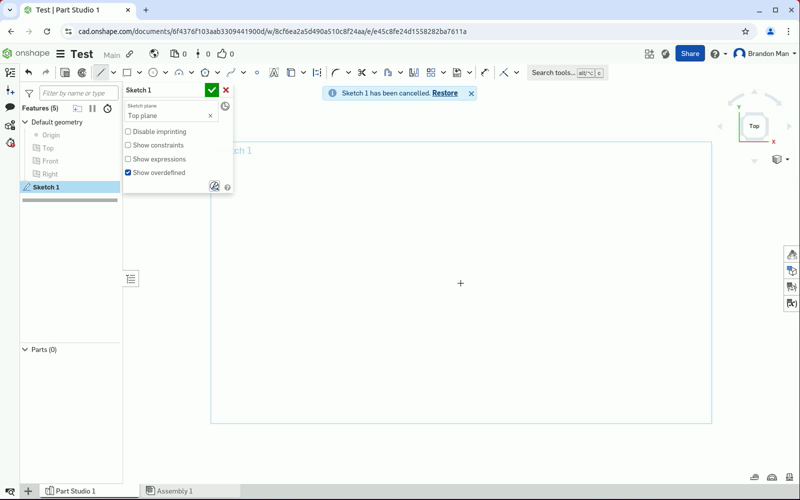
click(460, 282)
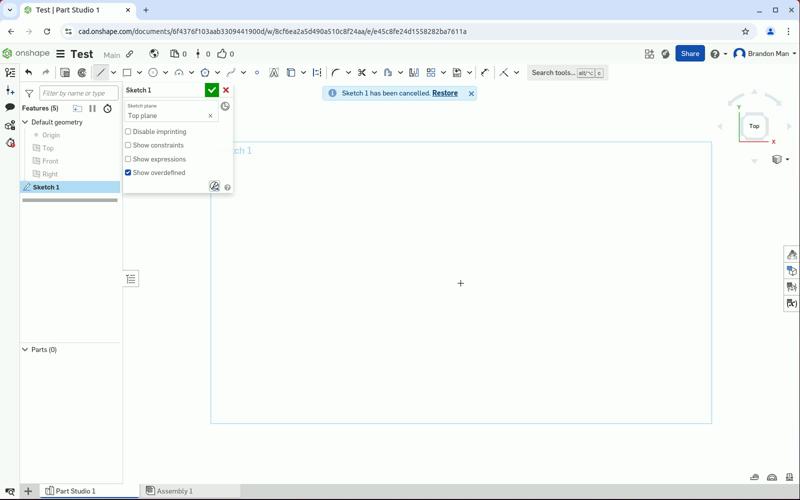
key_up(shift)
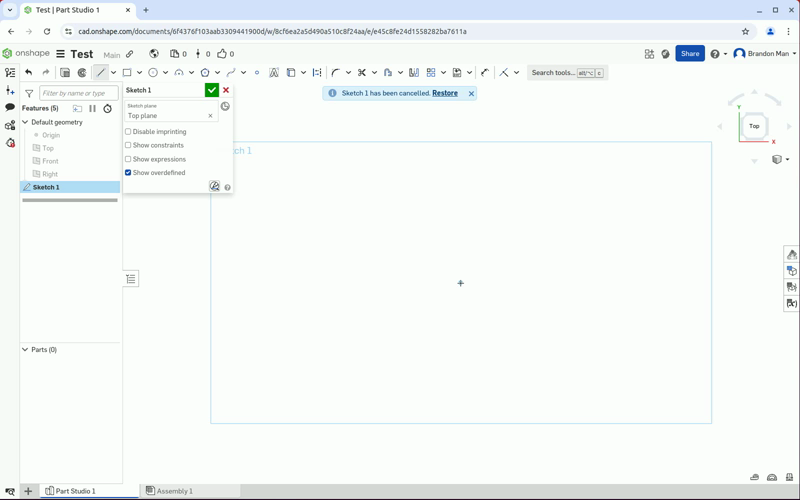
key_down(shift)
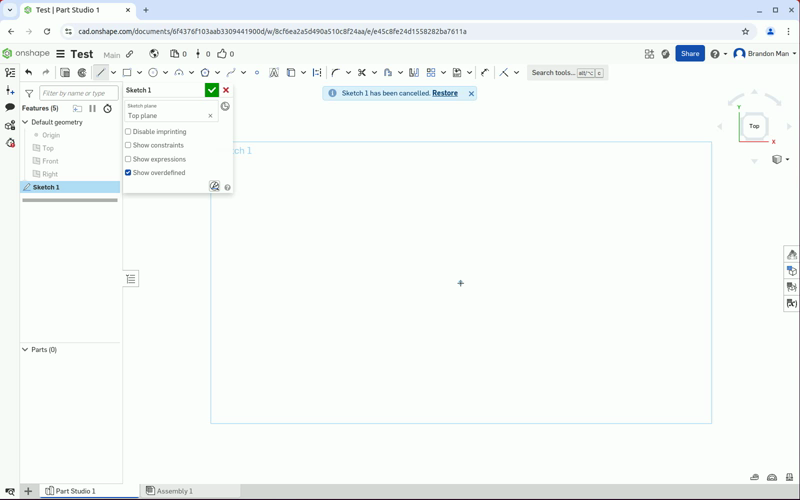
mouse_move(490, 282)
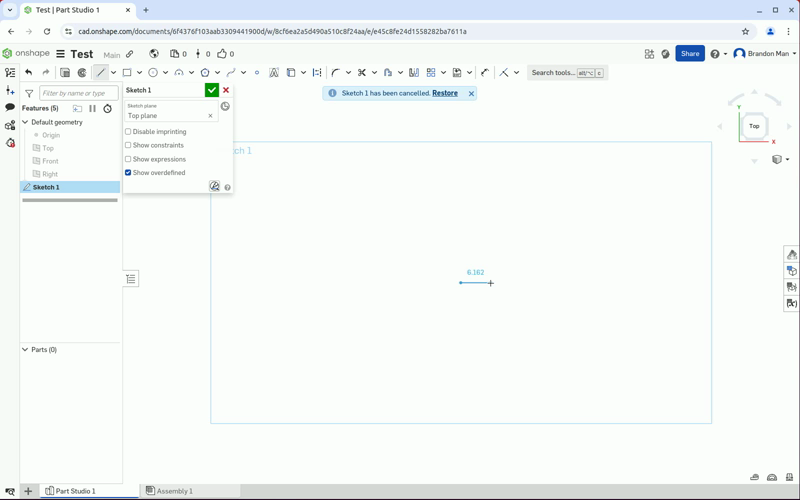
mouse_move(479, 282)
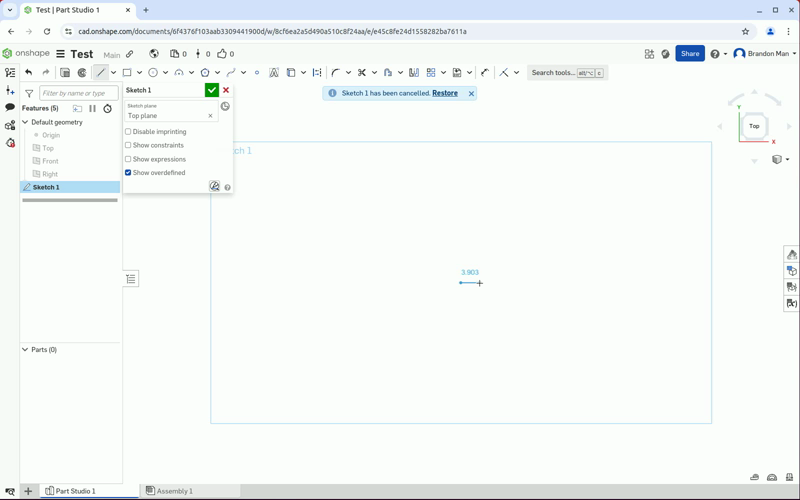
click(479, 282)
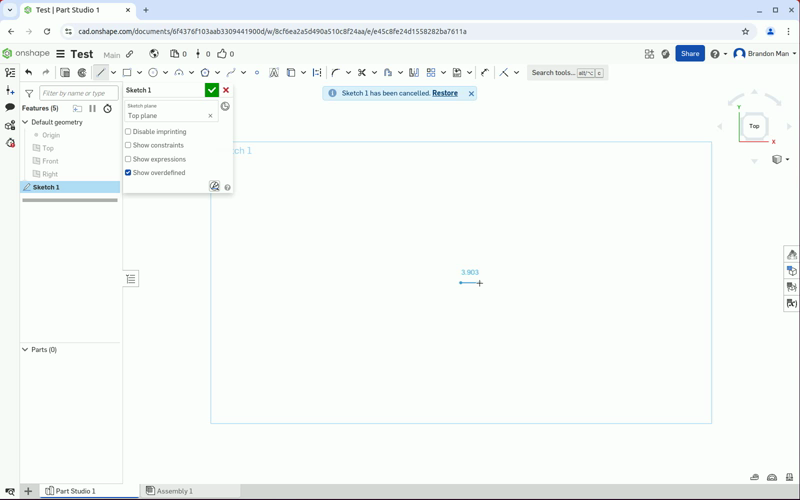
key_up(shift)
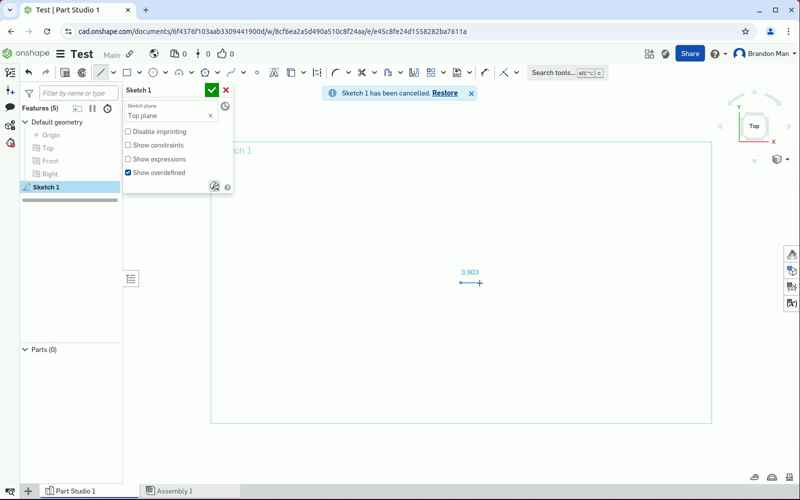
key_down(shift)
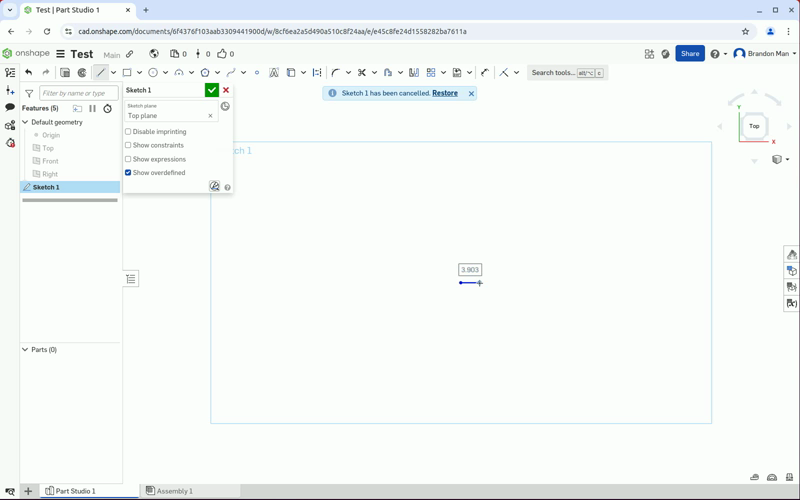
mouse_move(509, 282)
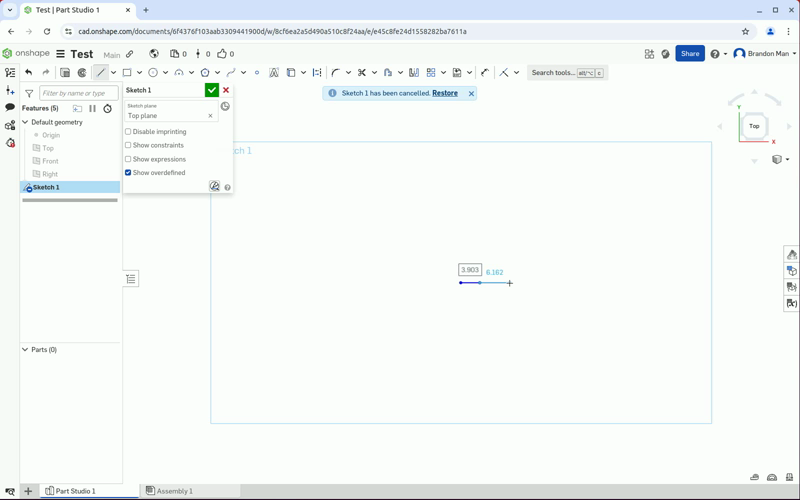
mouse_move(479, 264)
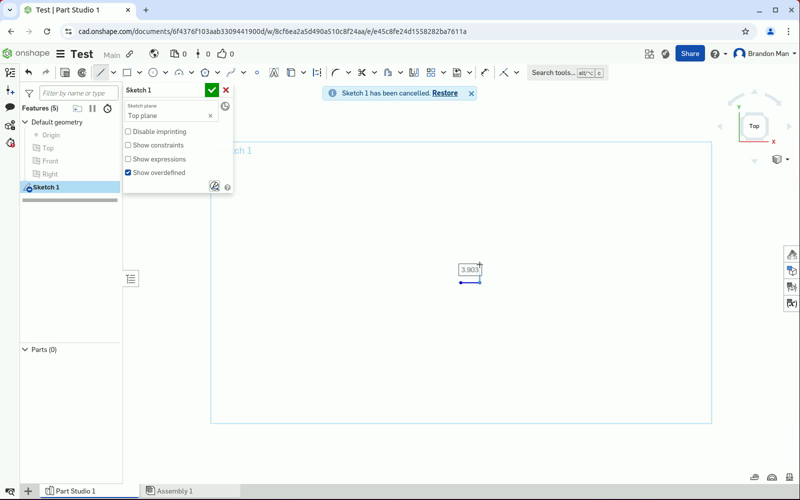
click(479, 264)
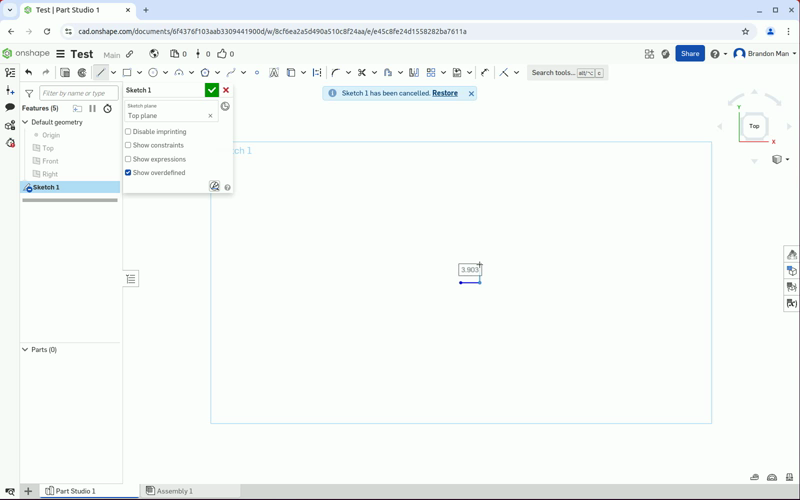
key_up(shift)
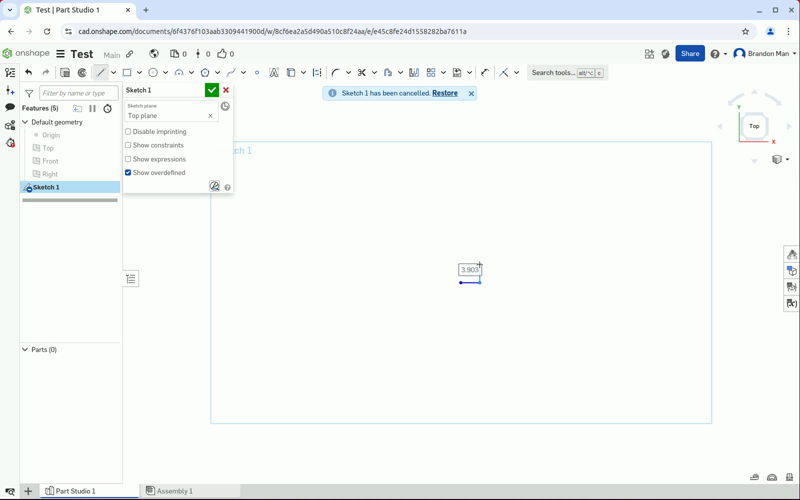
key_down(shift)
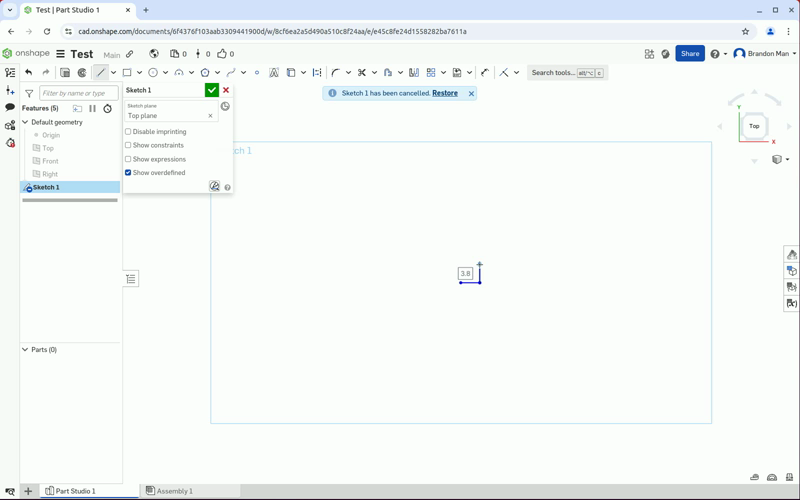
mouse_move(509, 264)
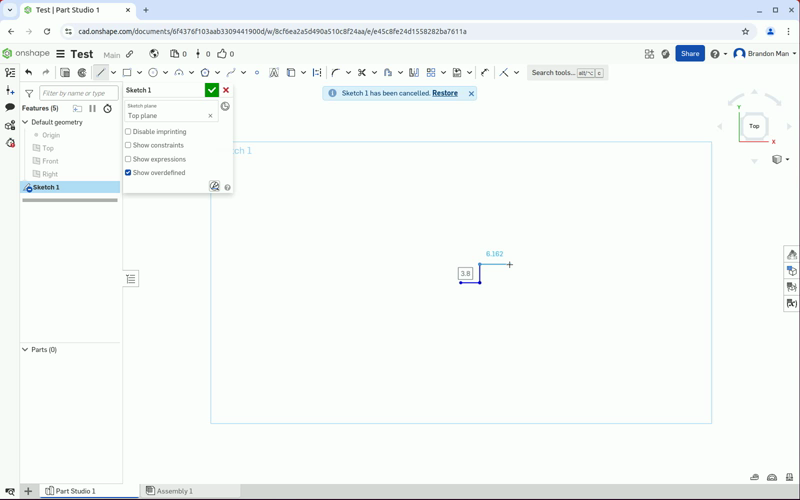
mouse_move(479, 245)
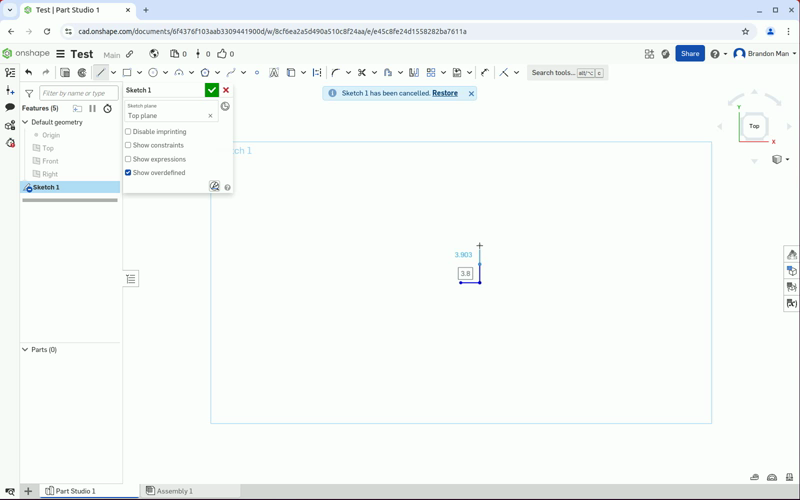
click(479, 245)
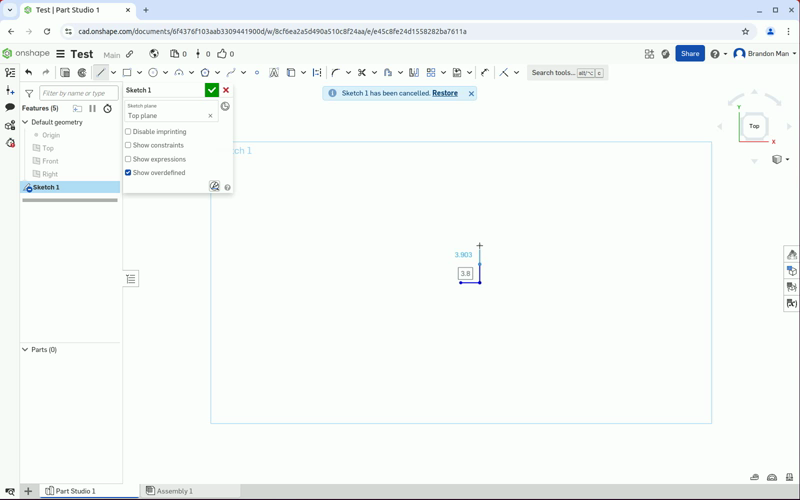
key_up(shift)
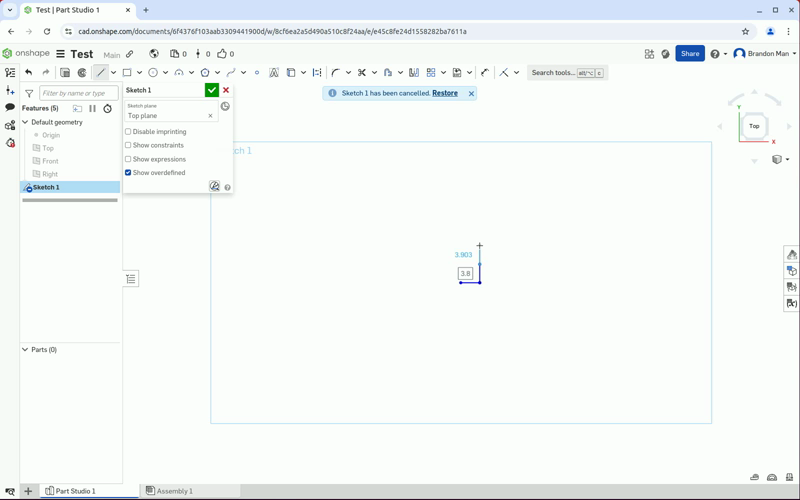
key_down(shift)
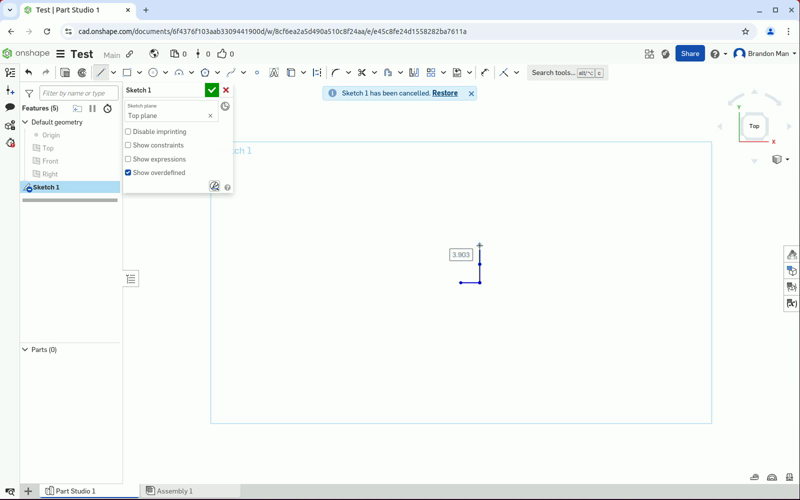
mouse_move(509, 245)
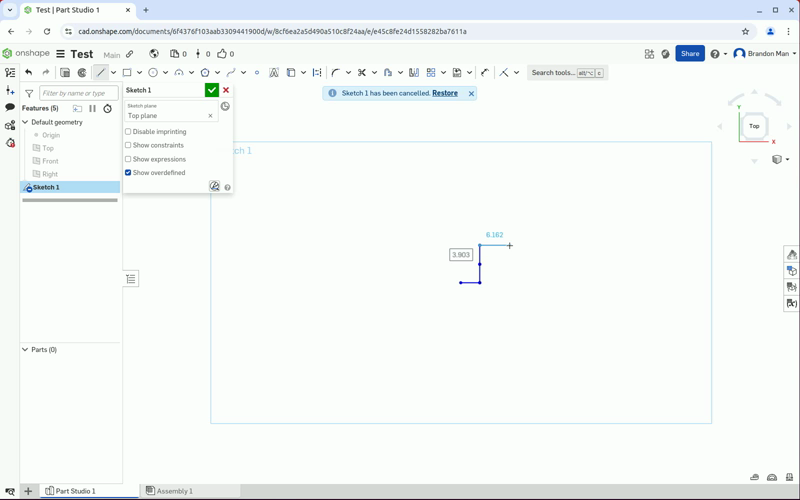
mouse_move(517, 245)
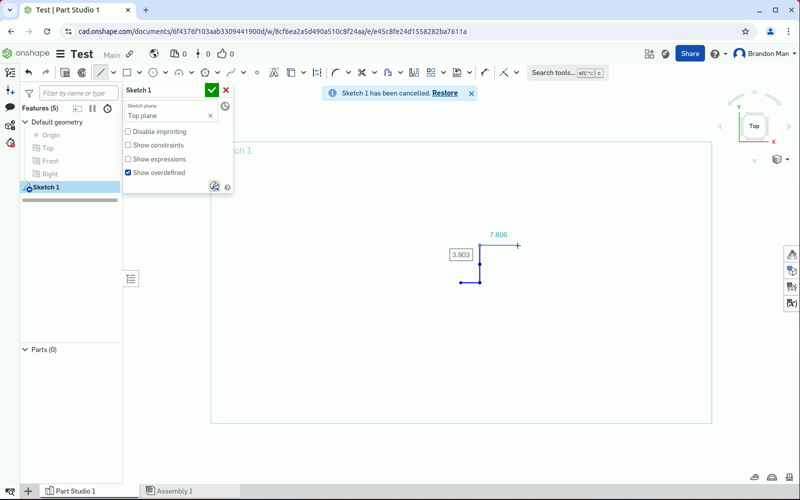
click(517, 245)
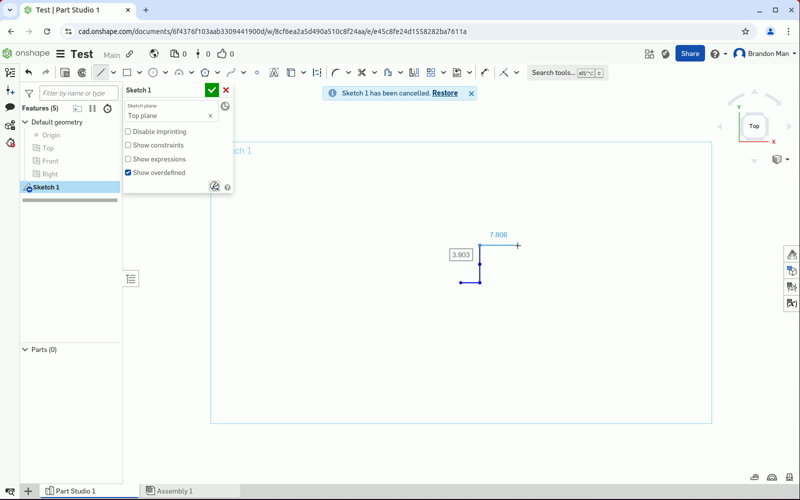
key_up(shift)
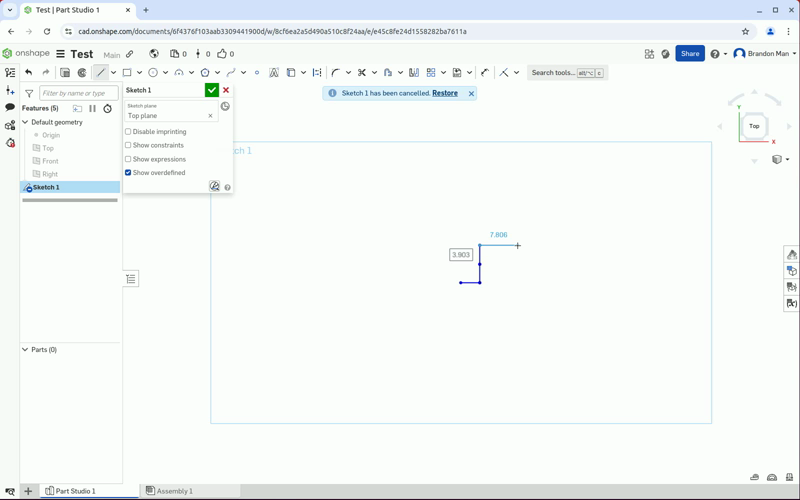
key_down(shift)
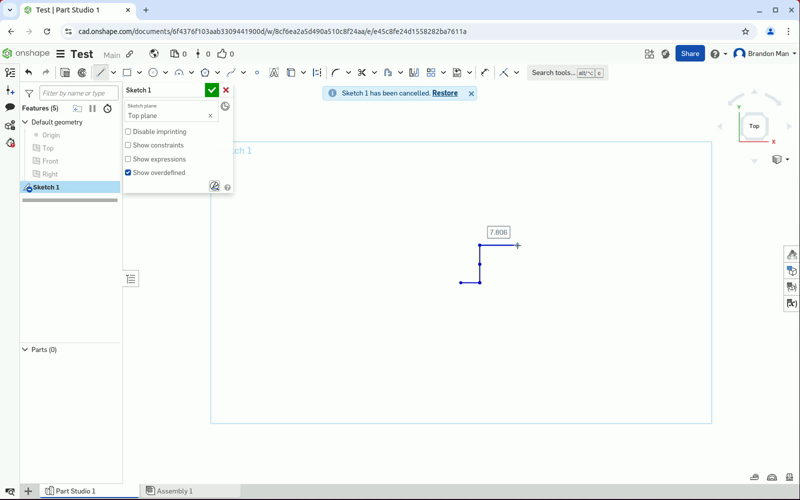
mouse_move(547, 245)
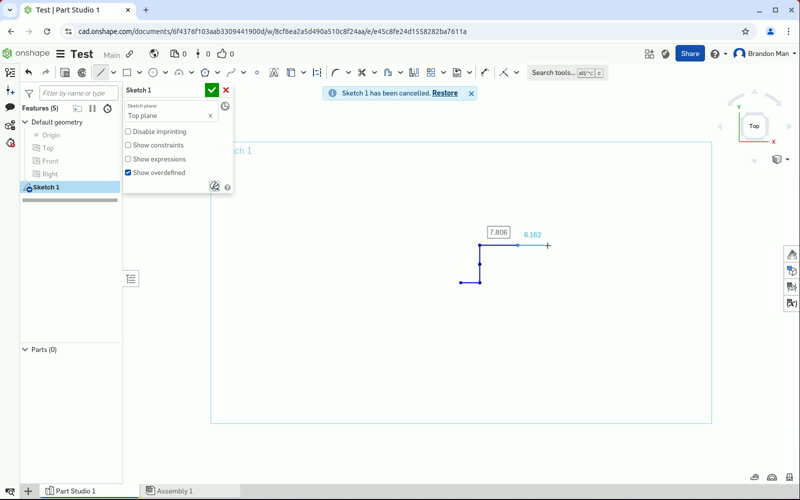
mouse_move(573, 245)
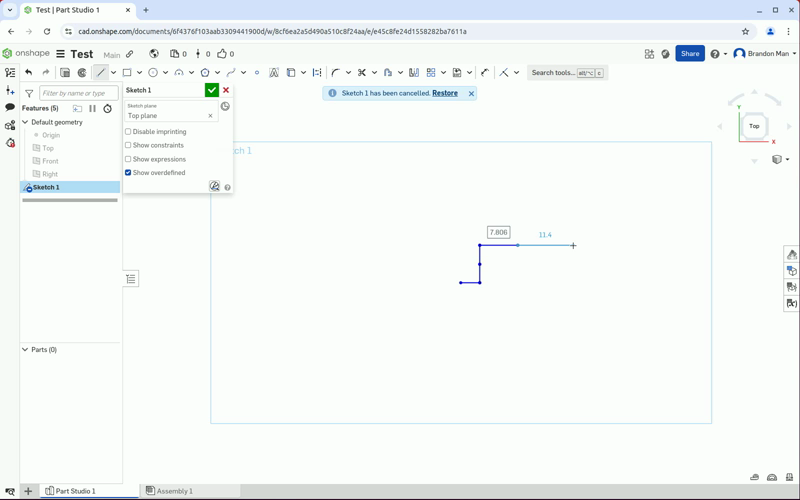
click(573, 245)
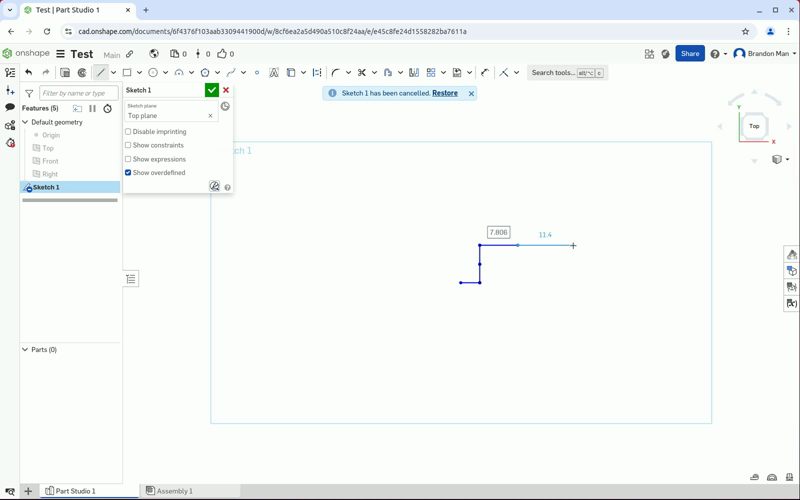
key_up(shift)
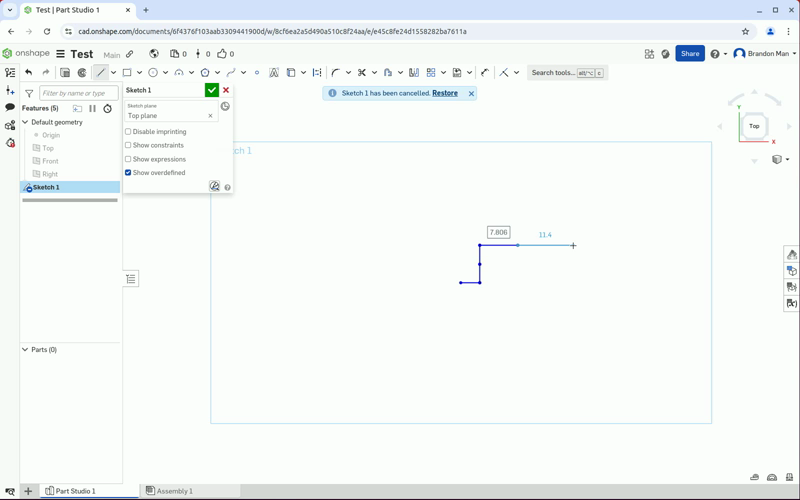
key_down(shift)
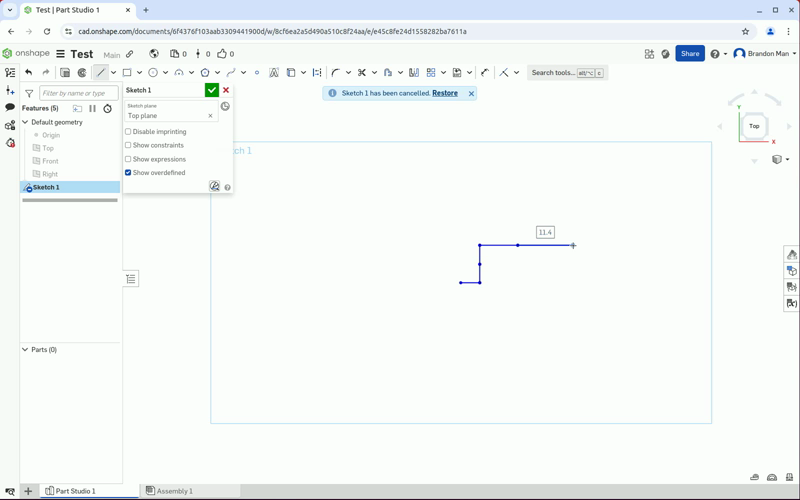
mouse_move(589, 245)
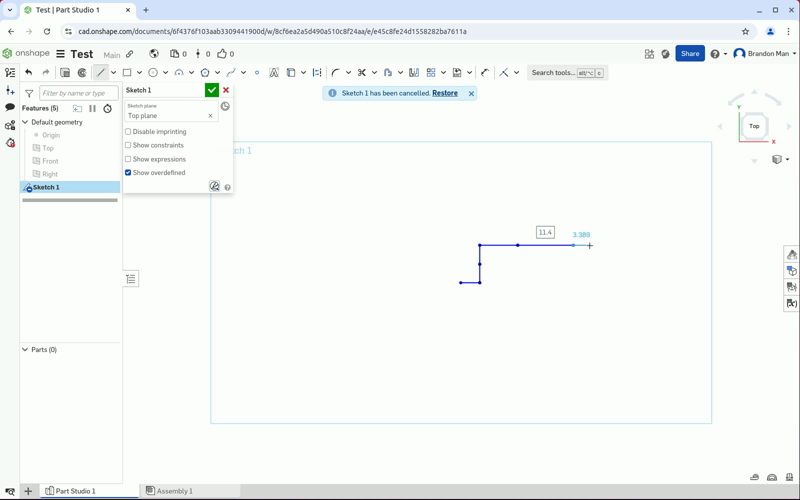
mouse_move(573, 226)
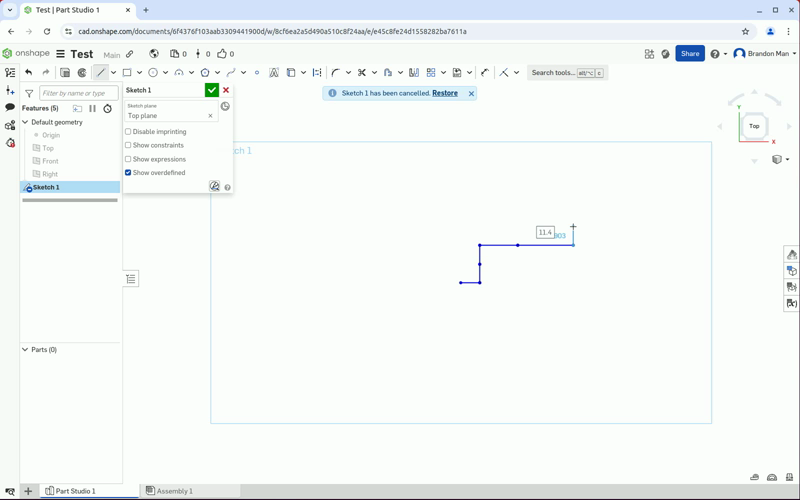
click(573, 226)
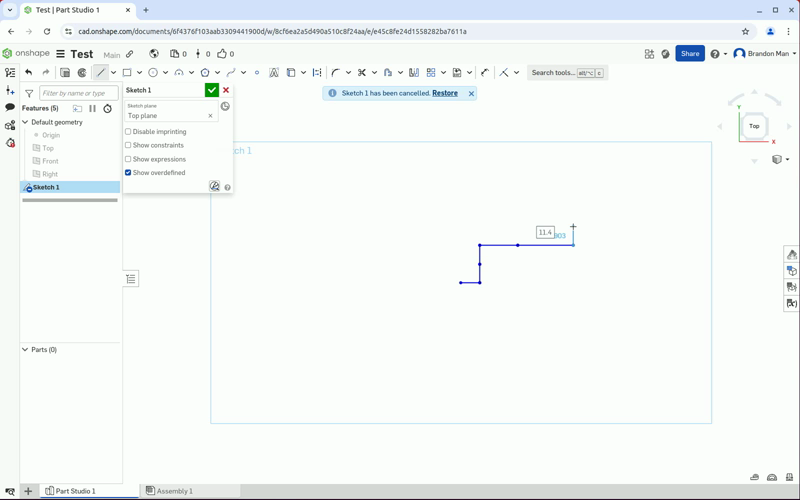
key_up(shift)
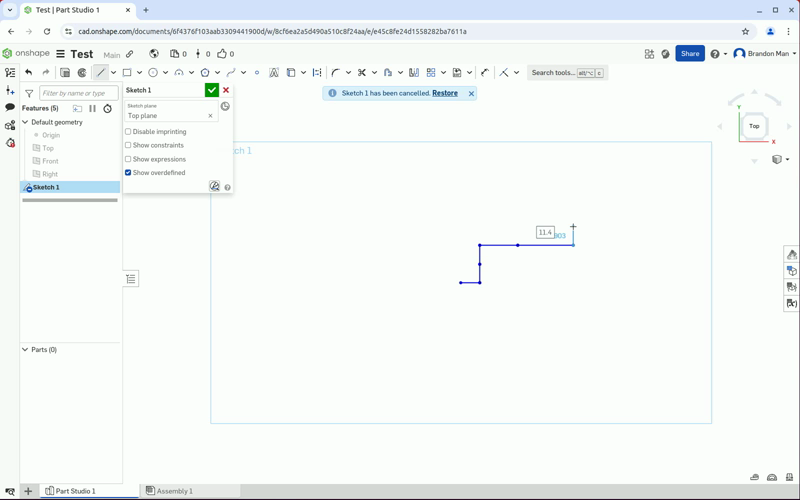
key_down(shift)
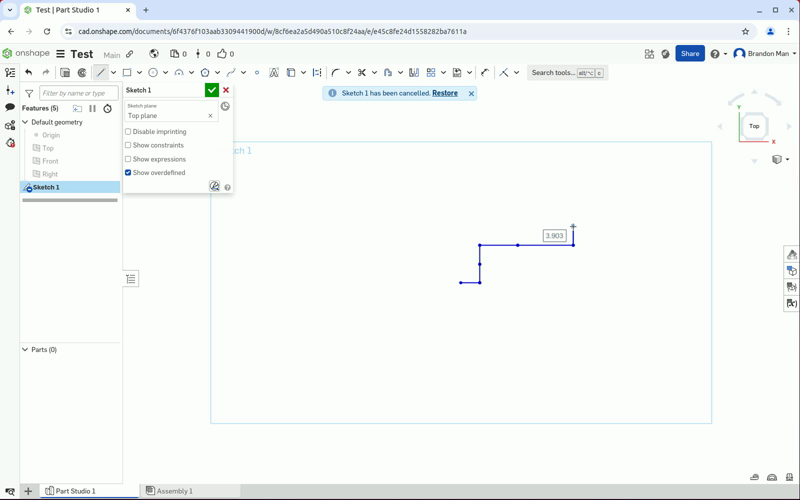
mouse_move(460, 226)
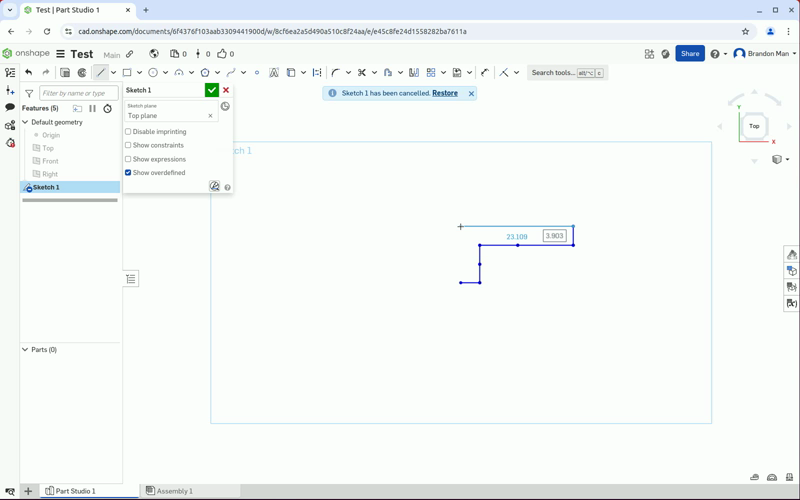
click(460, 226)
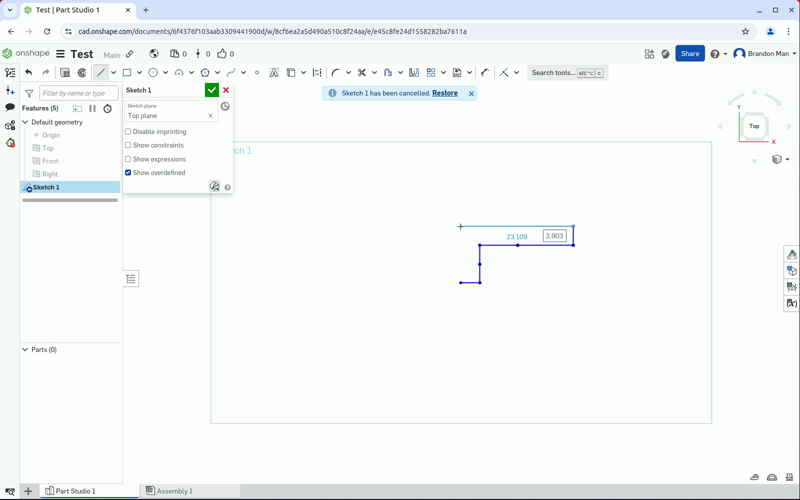
key_up(shift)
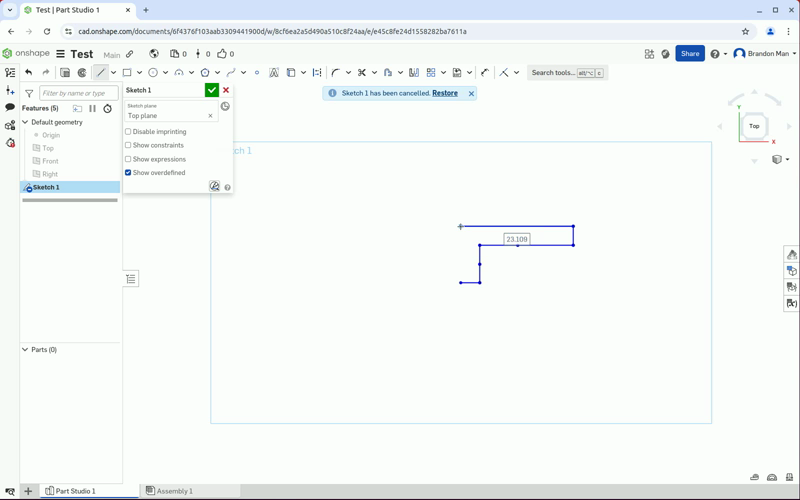
mouse_move(490, 226)
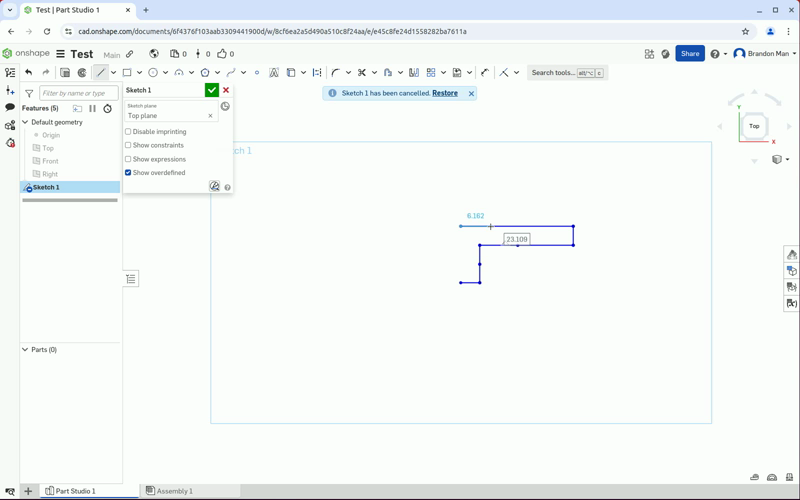
key_down(shift)
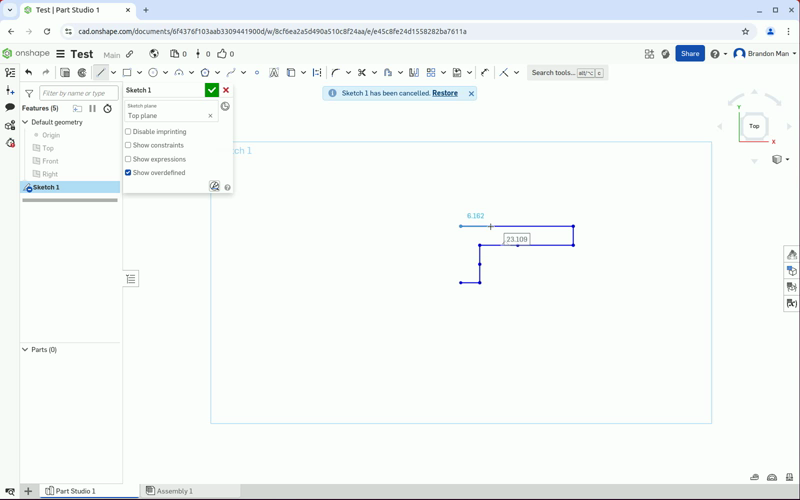
mouse_move(460, 282)
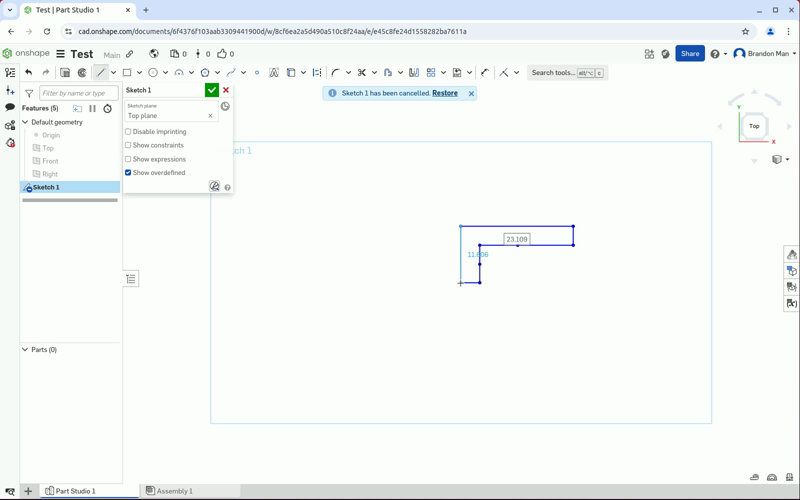
key_up(shift)
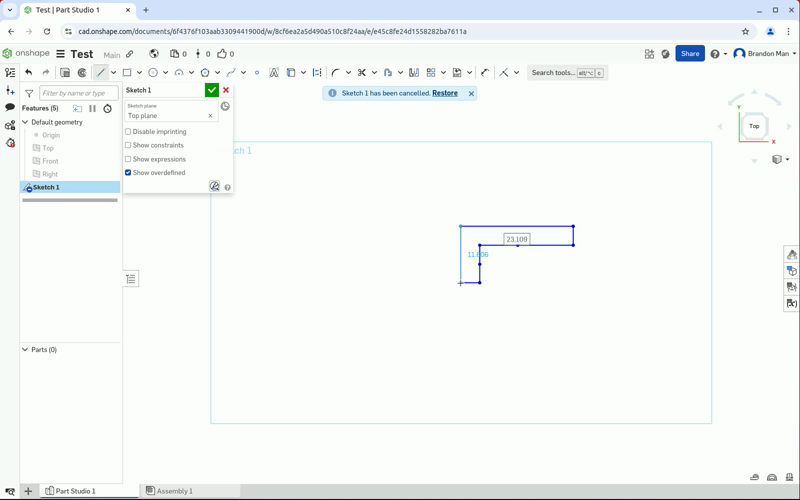
click(460, 282)
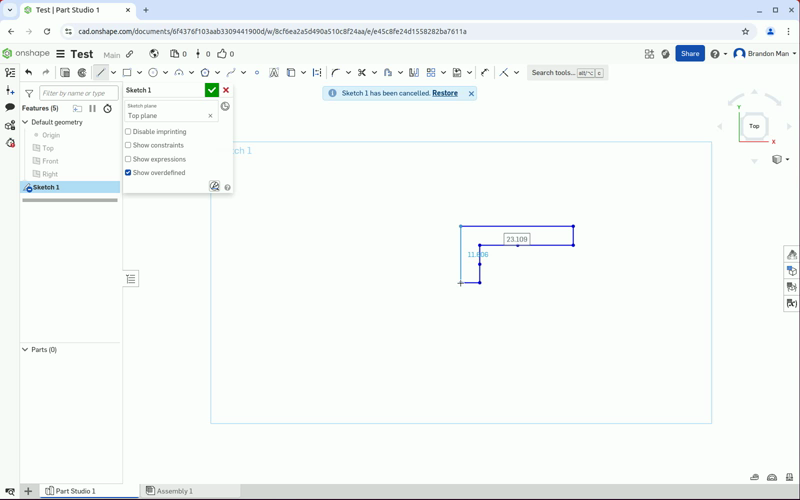
key(esc)
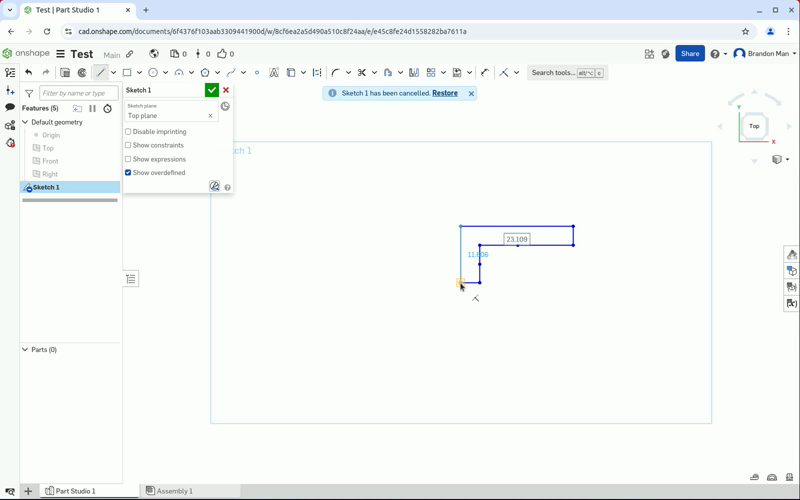
mouse_move(486, 228)
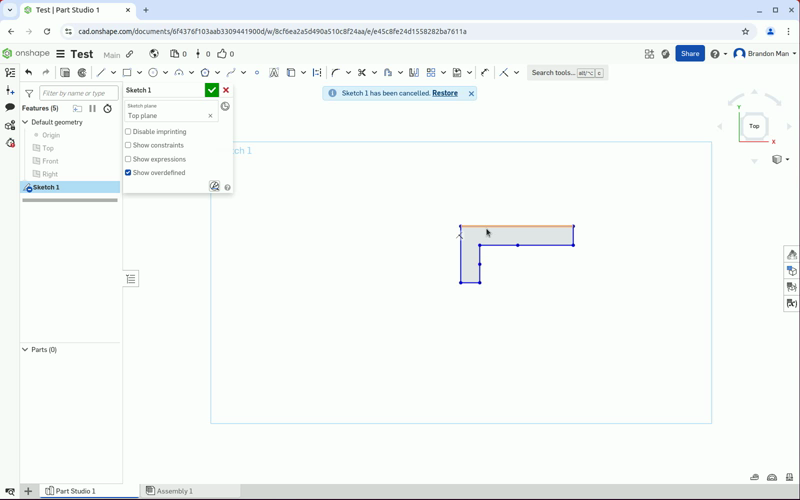
click(486, 228)
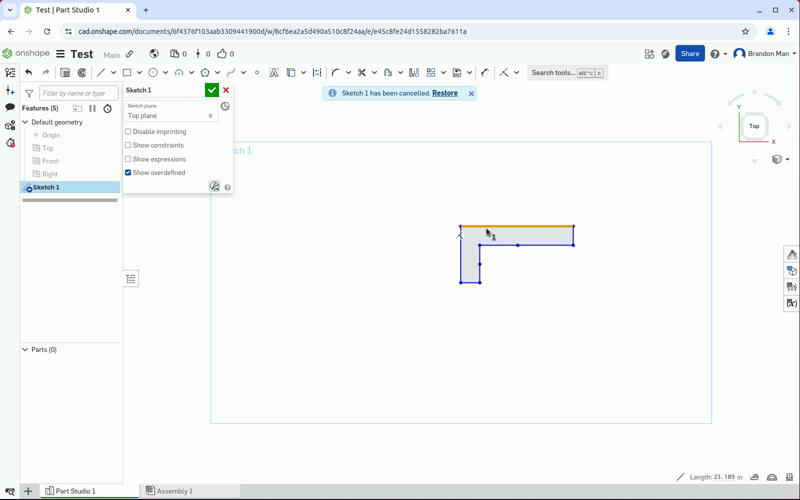
mouse_move(73, 352)
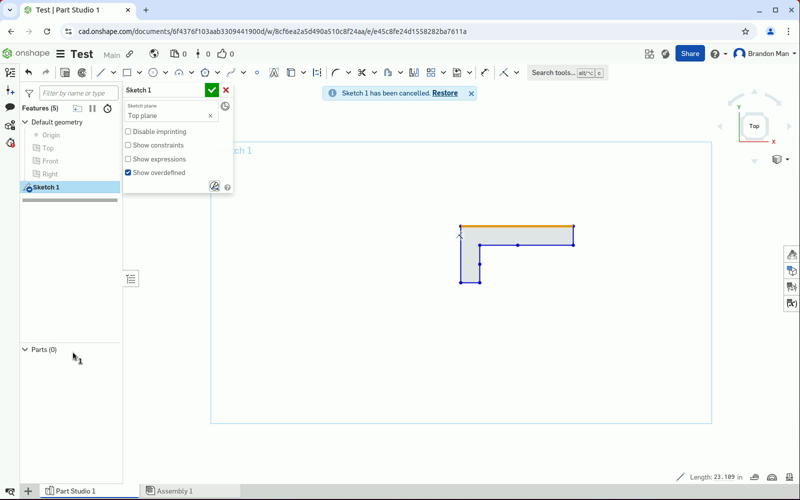
key(shift+y)
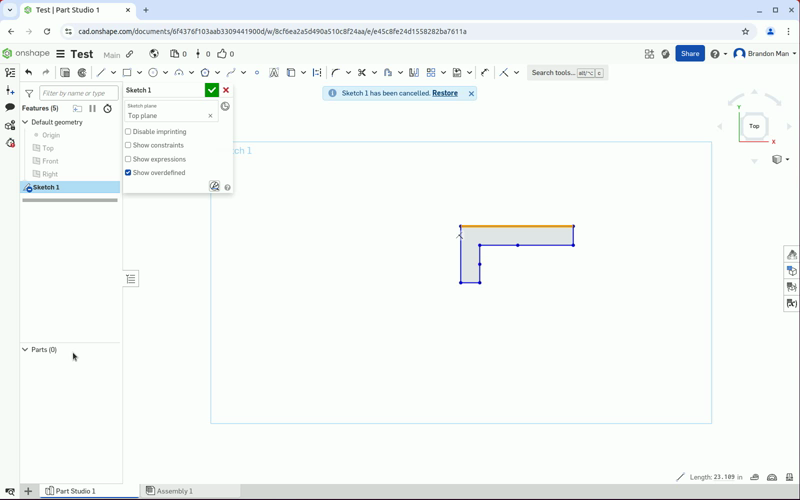
key(shift+e)
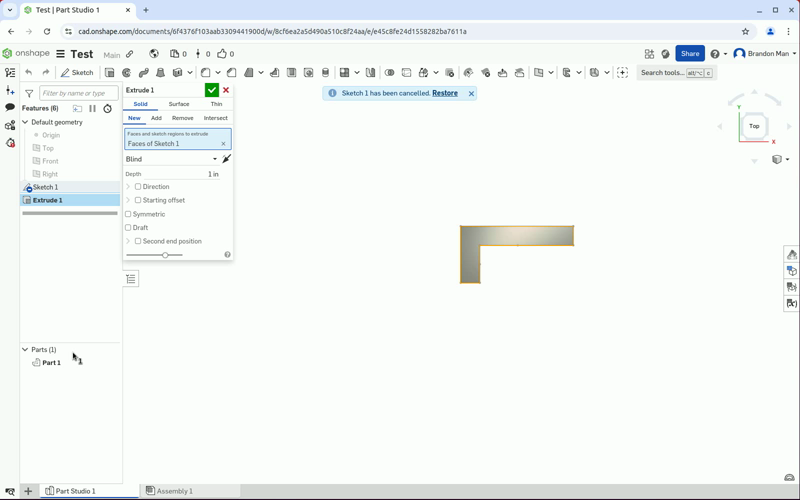
mouse_move(143, 106)
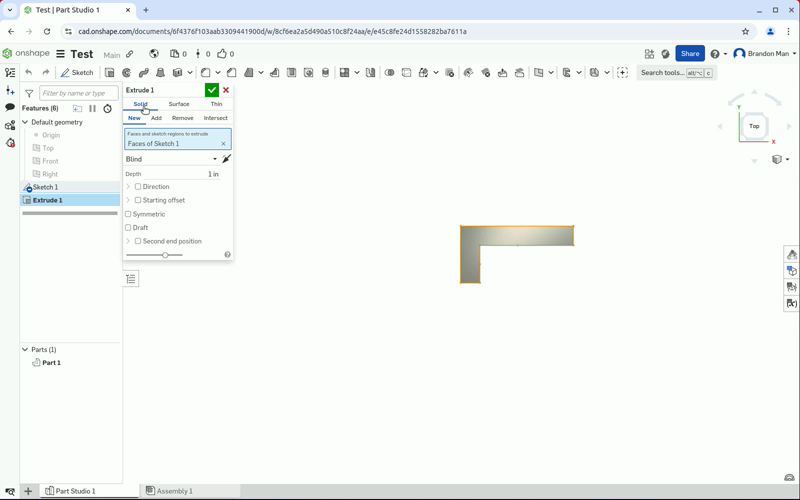
click(143, 106)
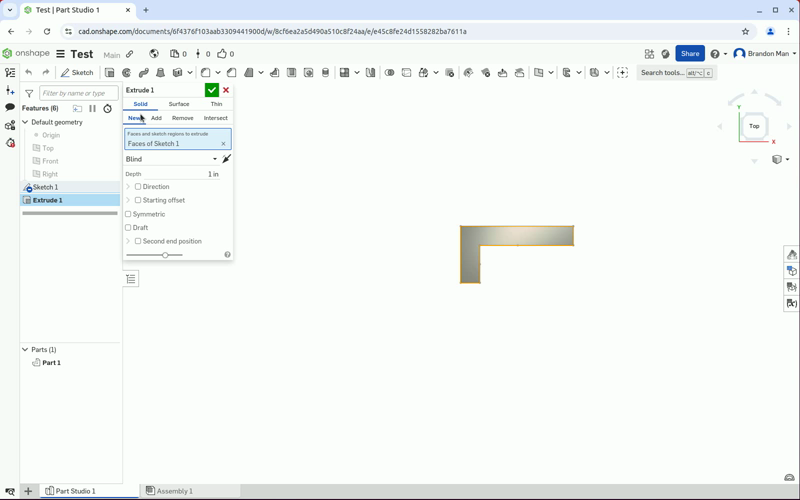
mouse_move(137, 120)
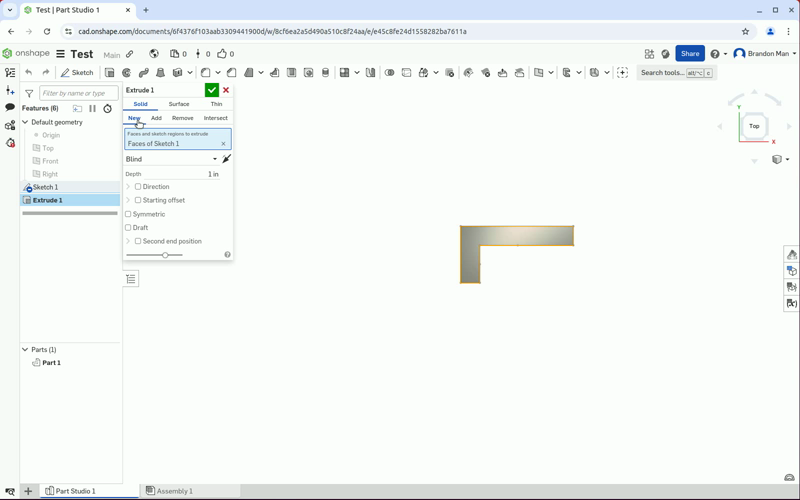
click(137, 120)
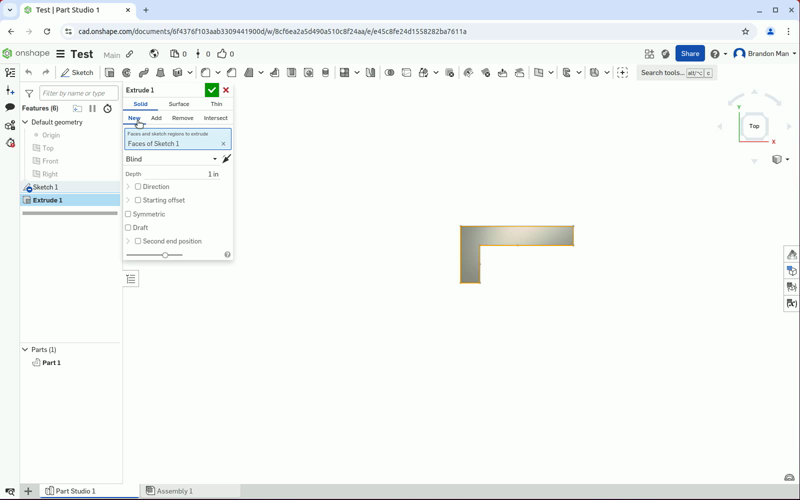
key(tab, 4)
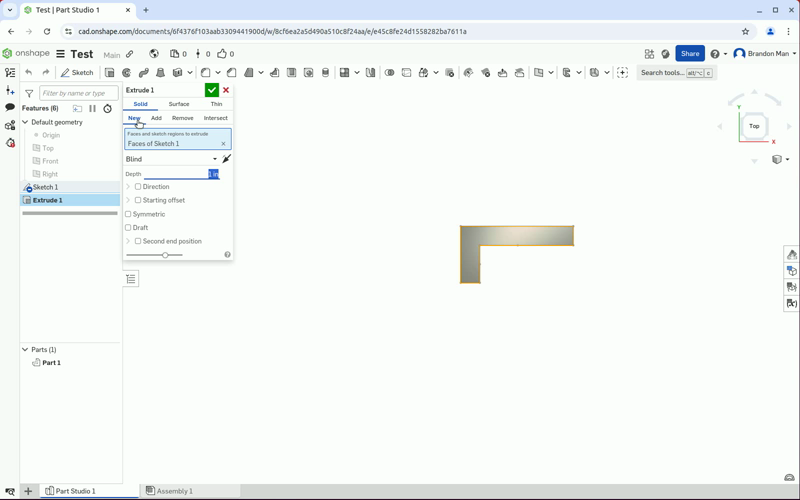
text(7.703)
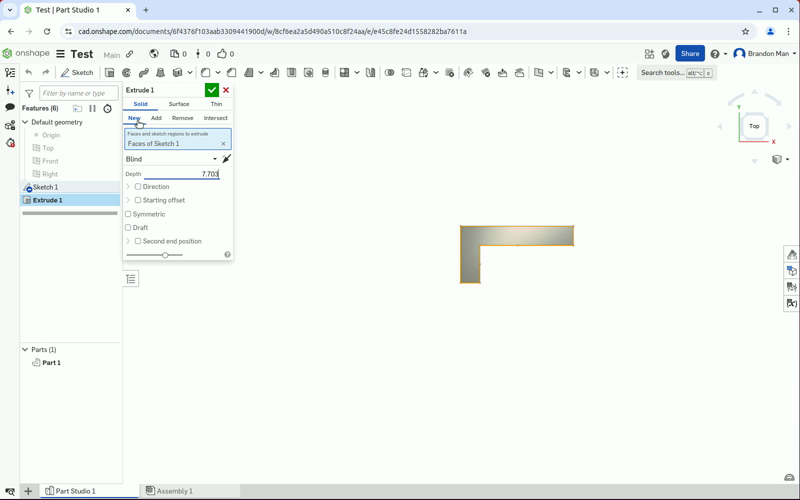
key(enter)
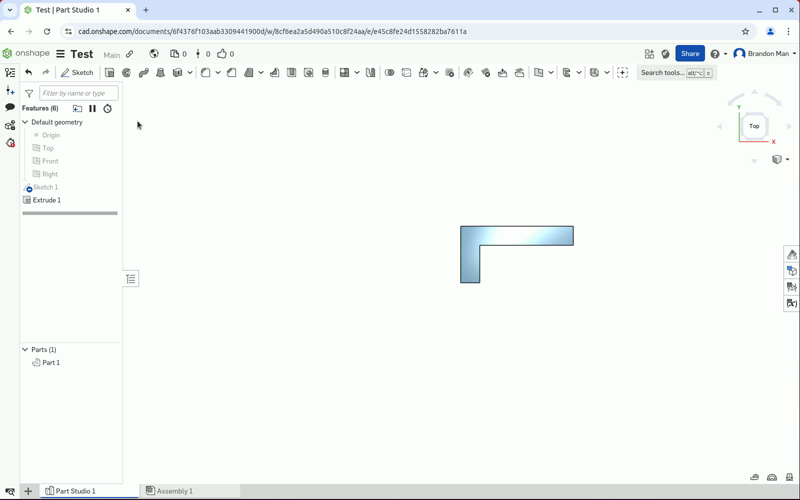
key(shift+h)
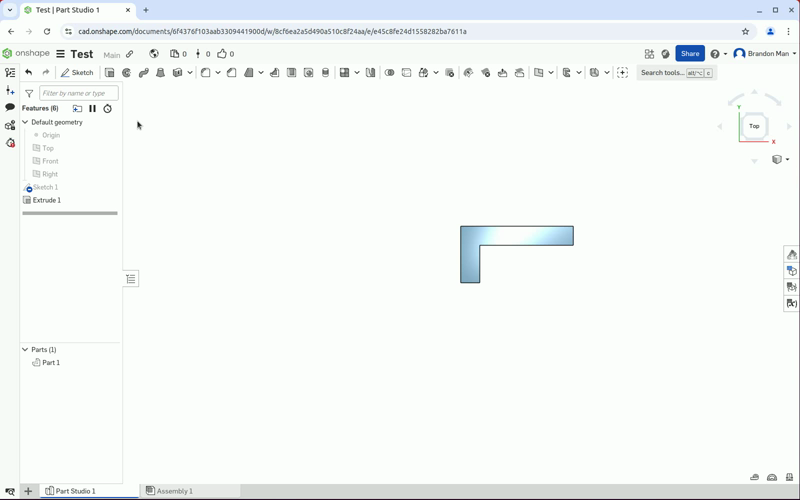
key(shift+h)
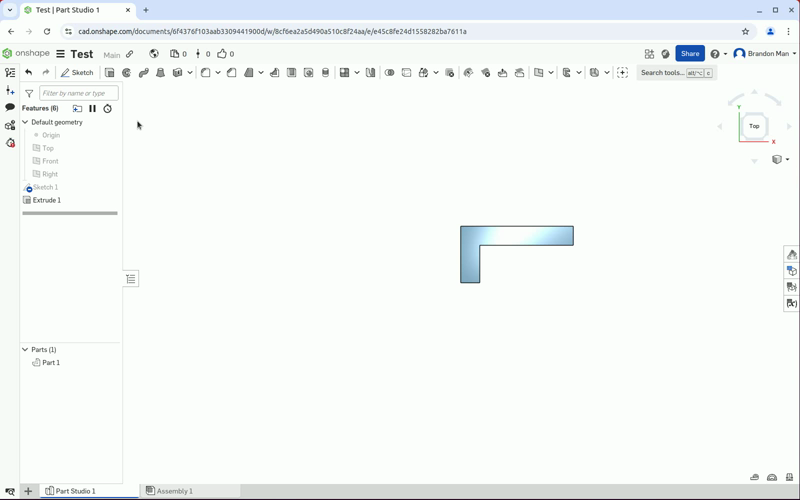
mouse_move(73, 189)
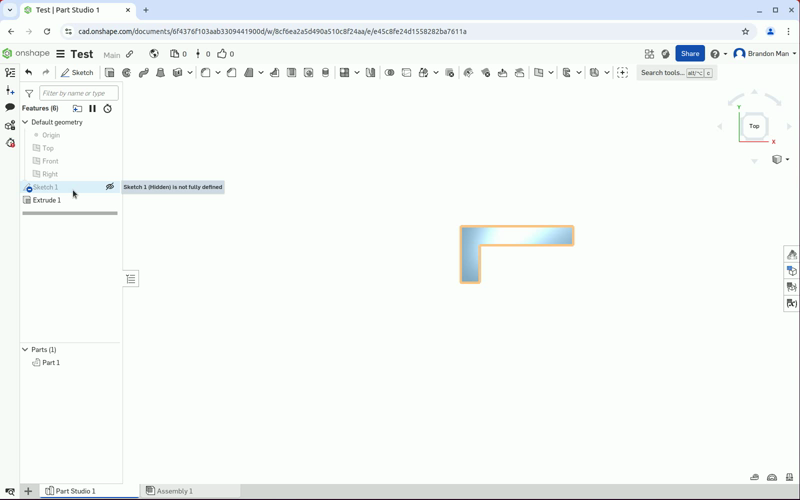
click(73, 189)
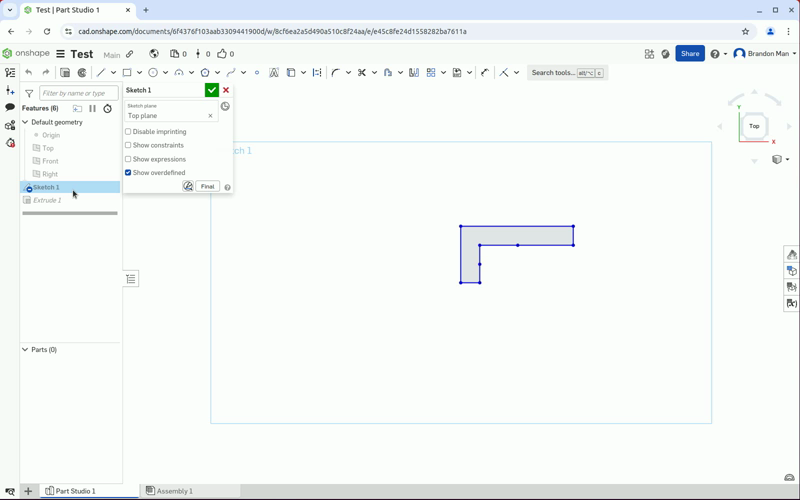
mouse_move(229, 92)
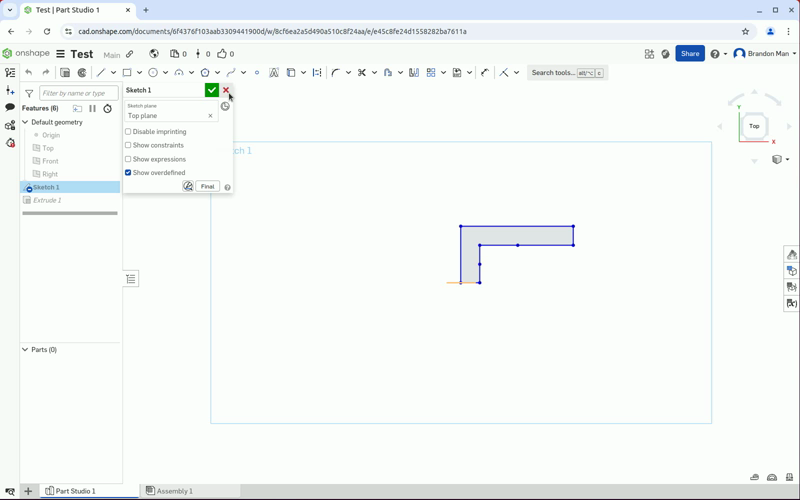
click(229, 92)
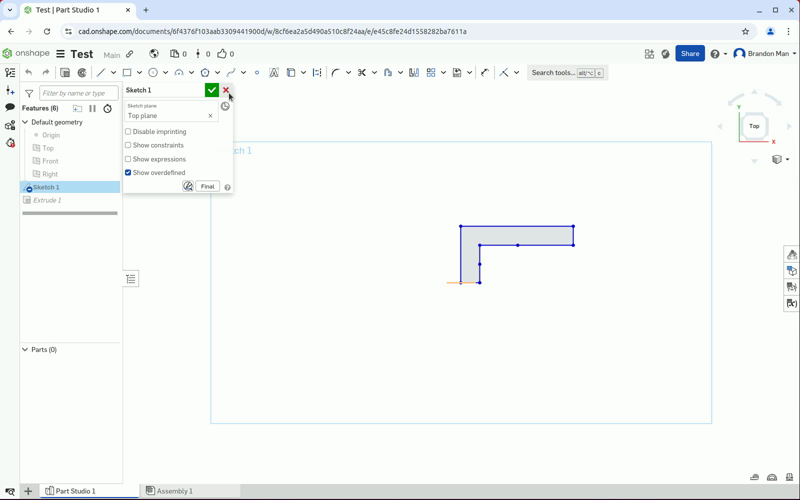
key(shift+s)
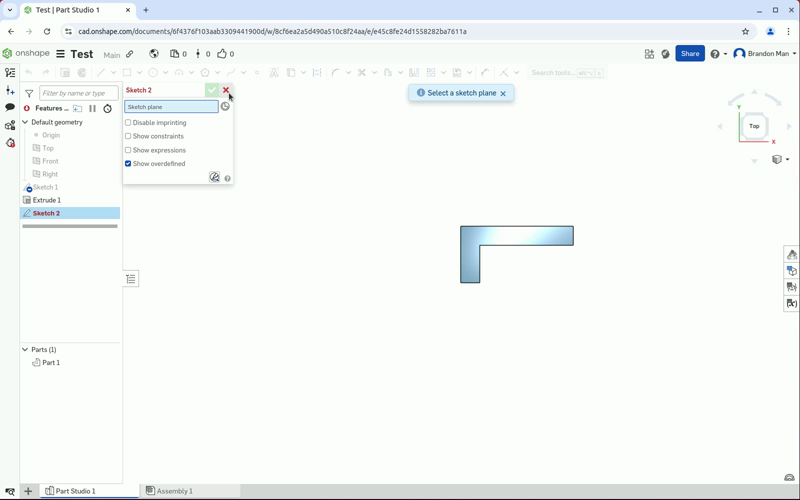
mouse_move(73, 150)
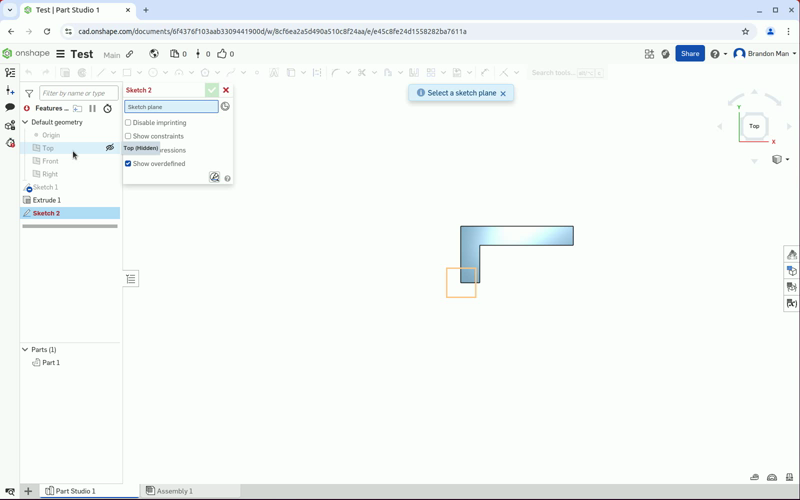
click(73, 150)
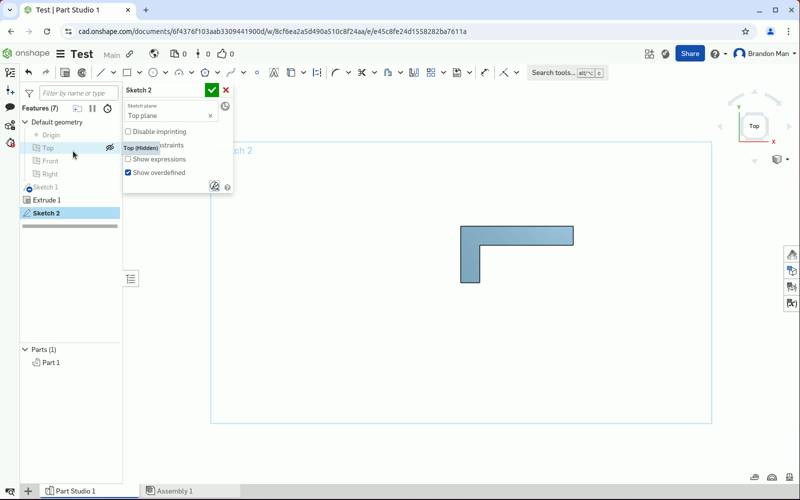
mouse_move(73, 352)
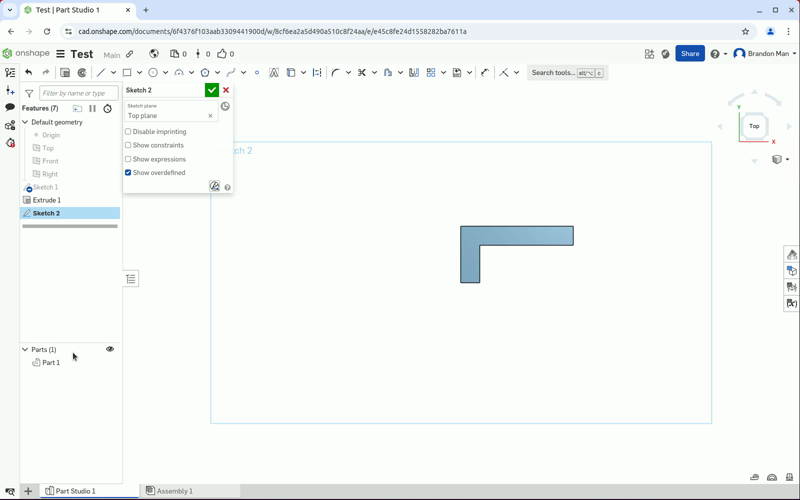
key(y)
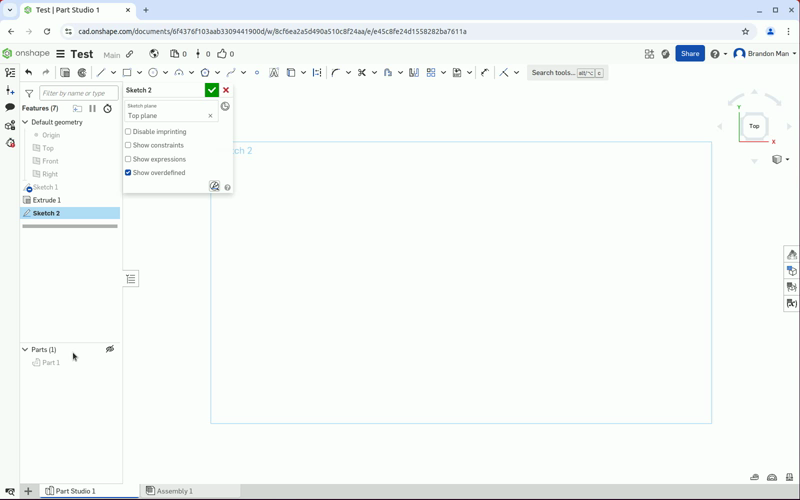
key(l)
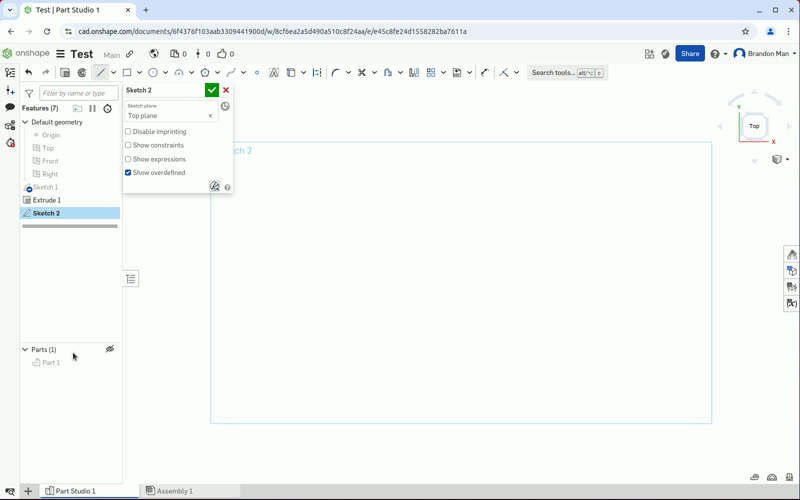
key_down(shift)
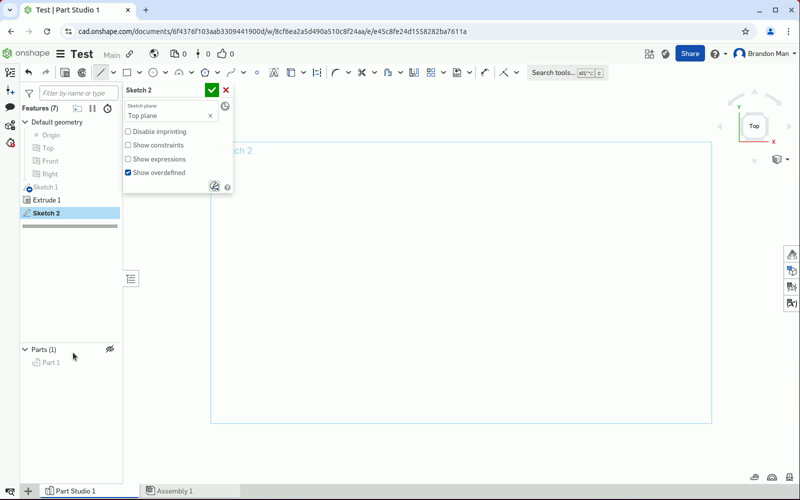
mouse_move(479, 264)
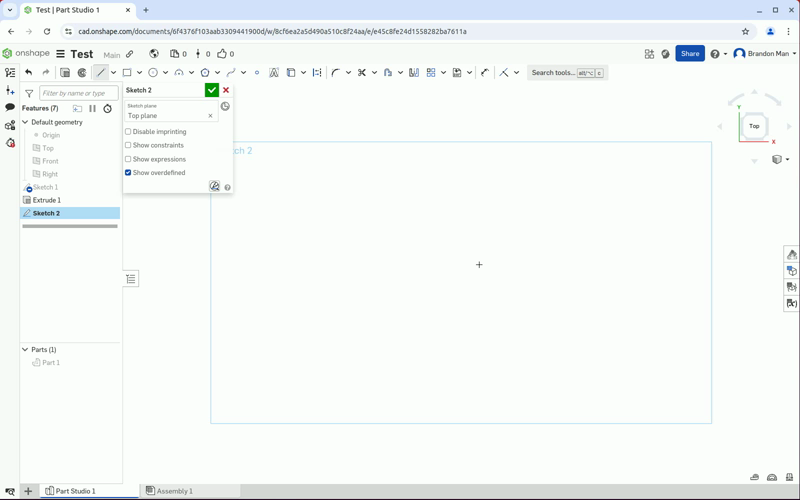
click(479, 264)
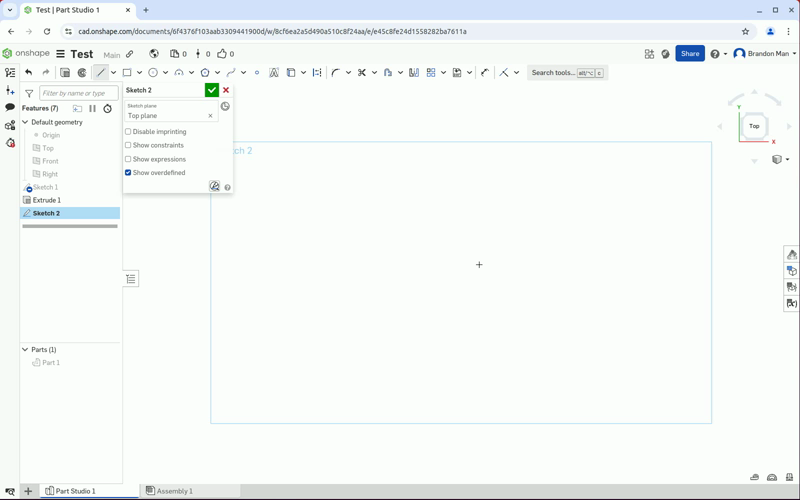
key_up(shift)
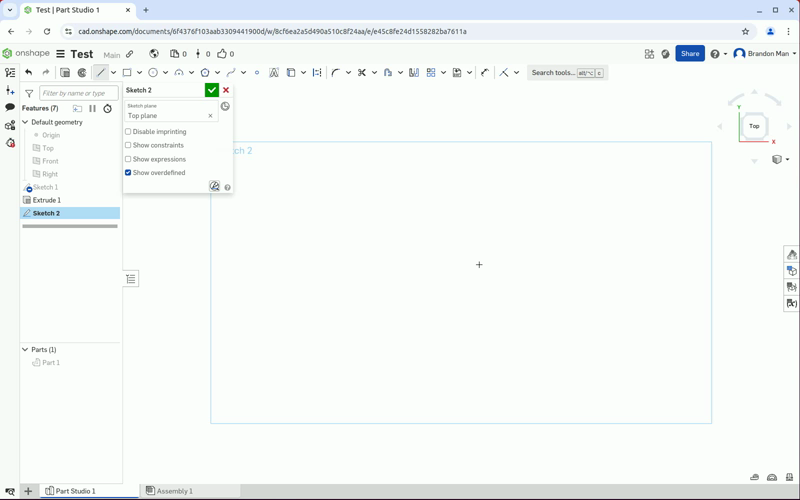
key_down(shift)
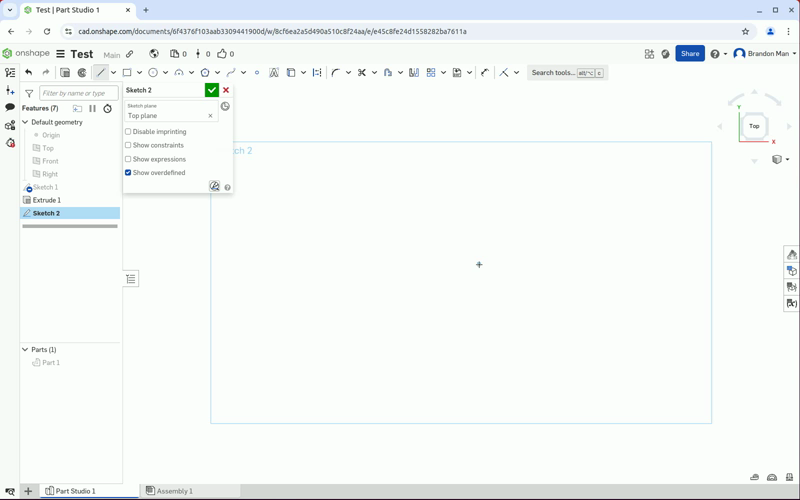
mouse_move(509, 264)
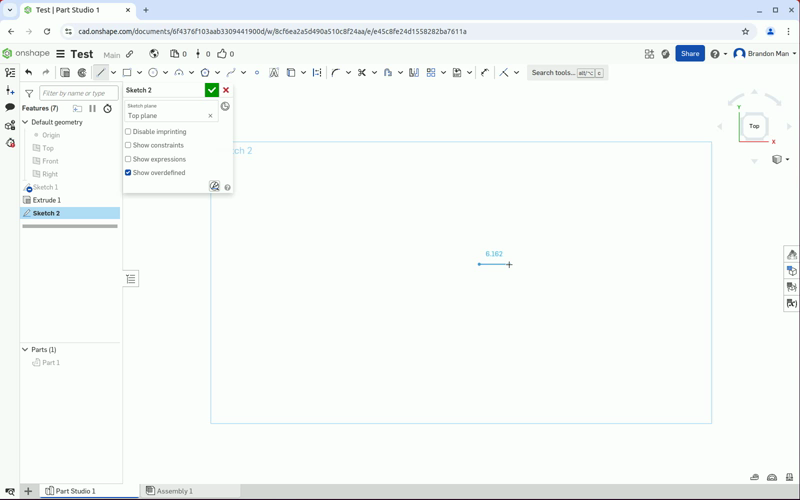
mouse_move(517, 244)
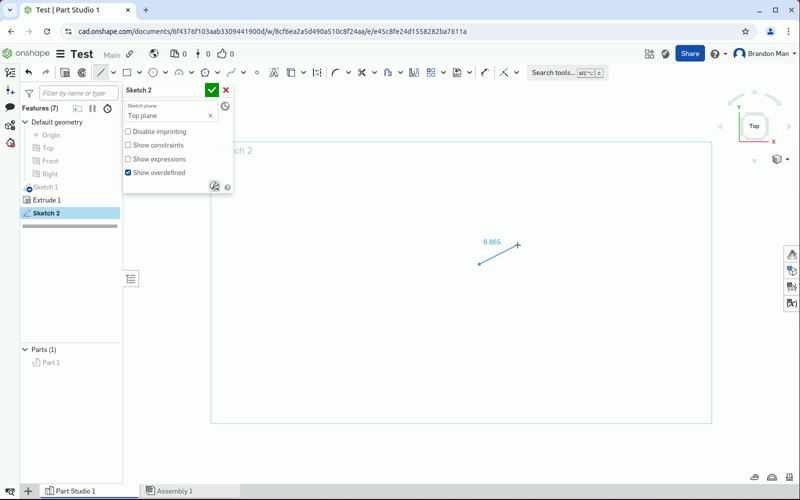
click(517, 244)
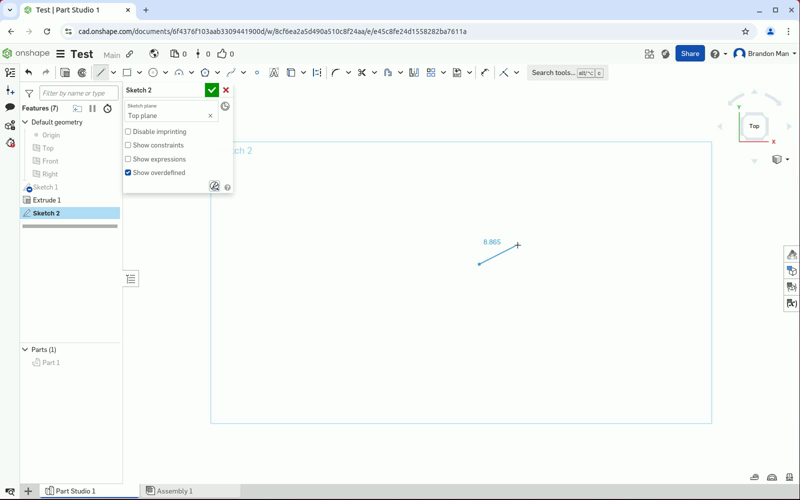
key_up(shift)
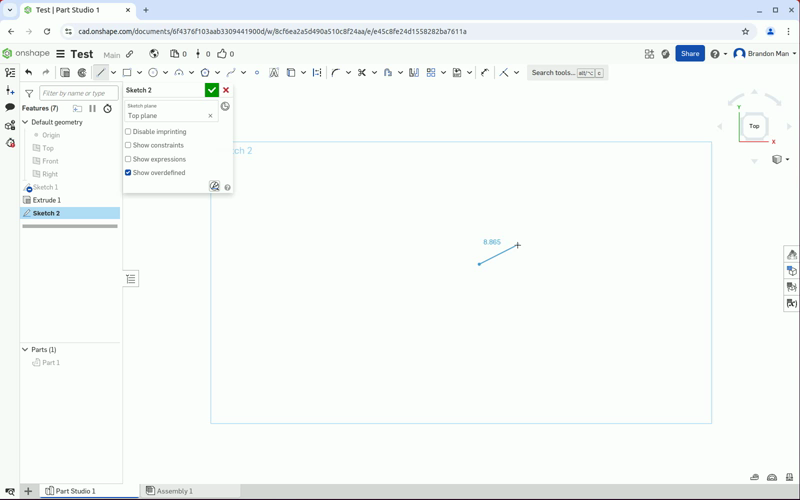
key_down(shift)
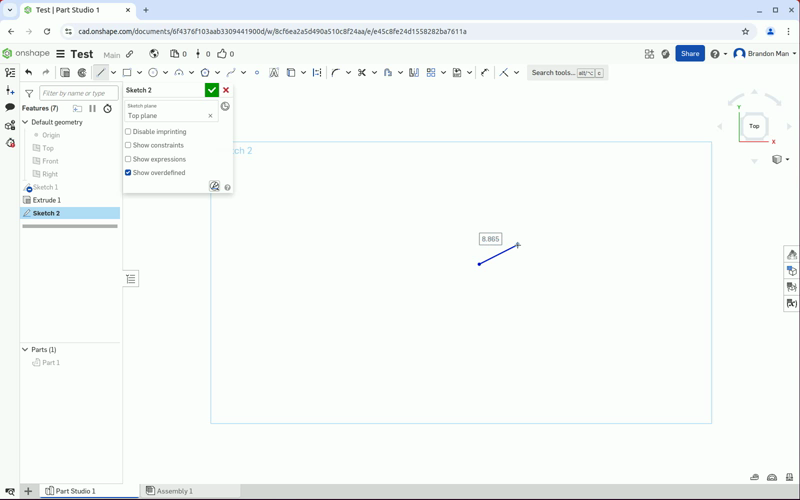
mouse_move(547, 244)
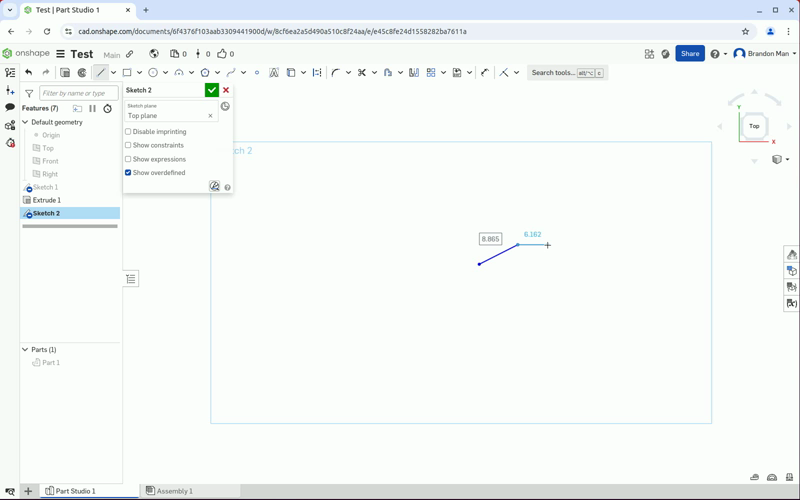
mouse_move(479, 244)
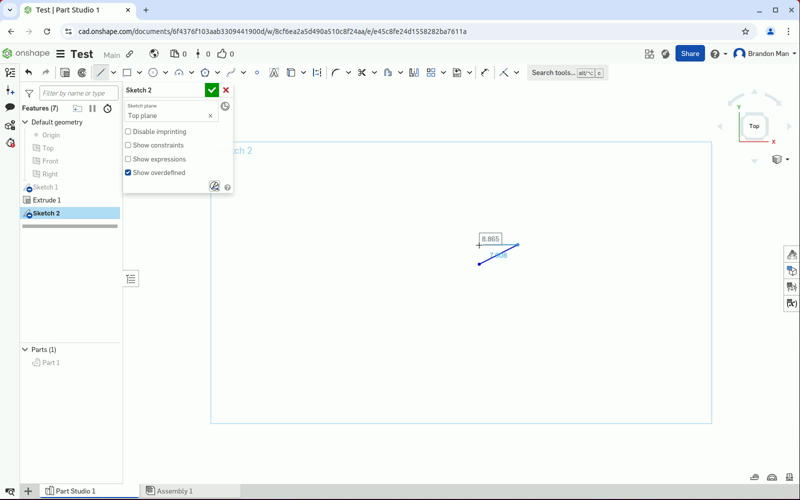
click(479, 244)
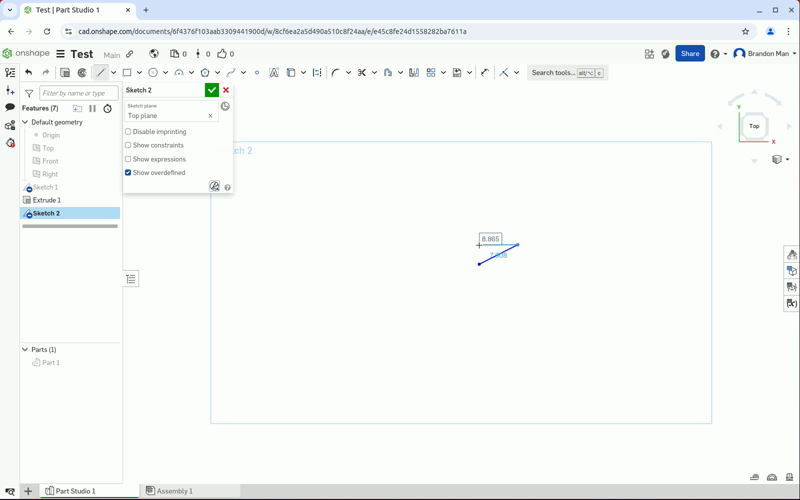
key_up(shift)
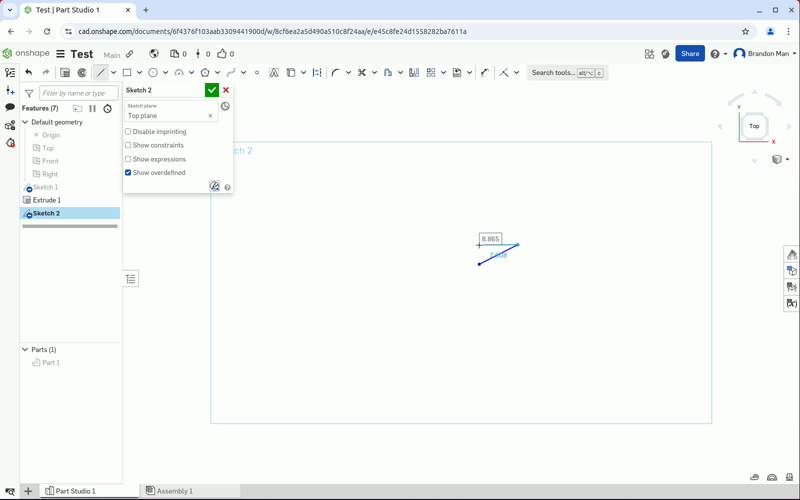
mouse_move(509, 244)
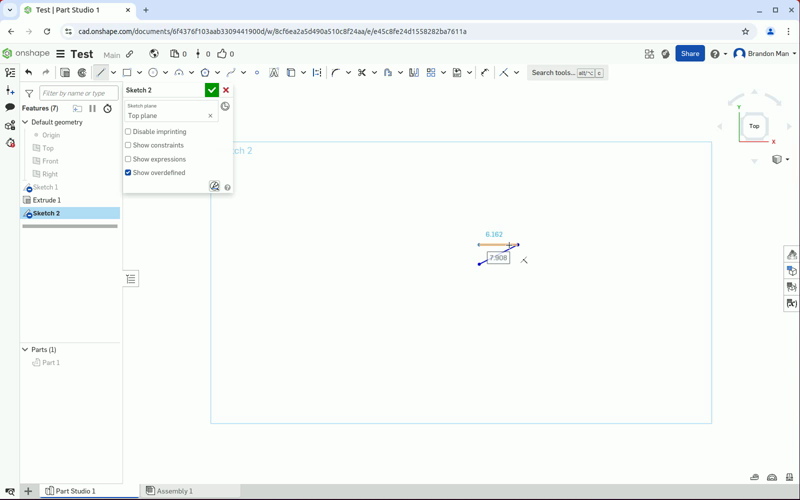
key_down(shift)
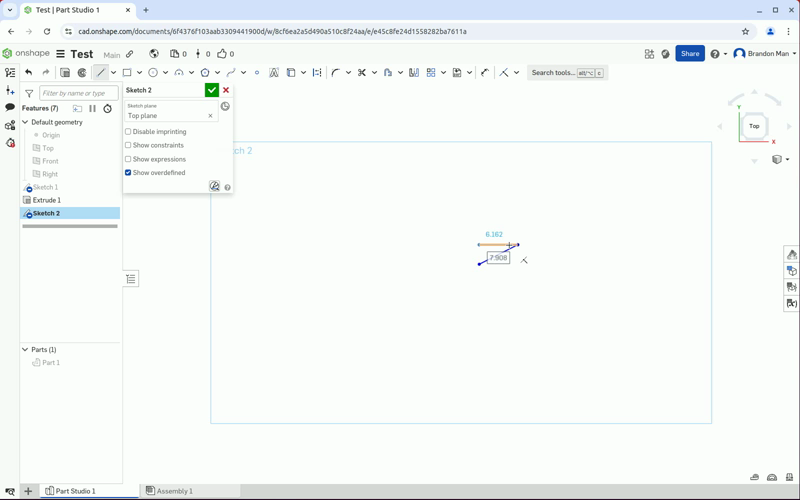
mouse_move(479, 264)
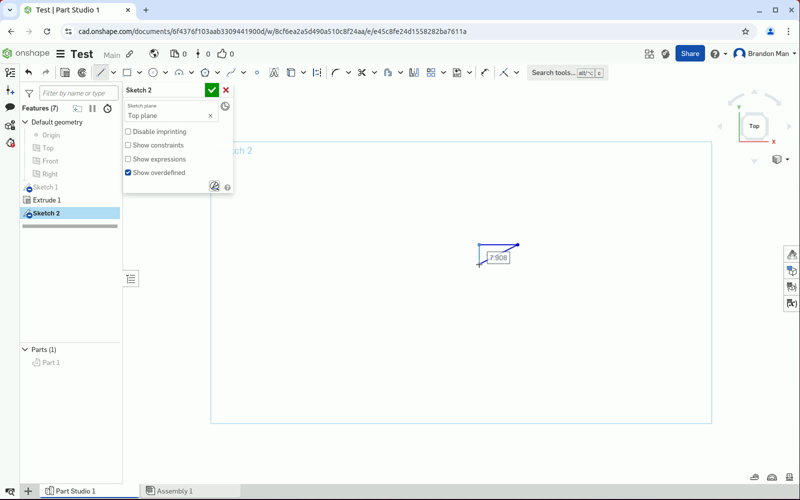
key_up(shift)
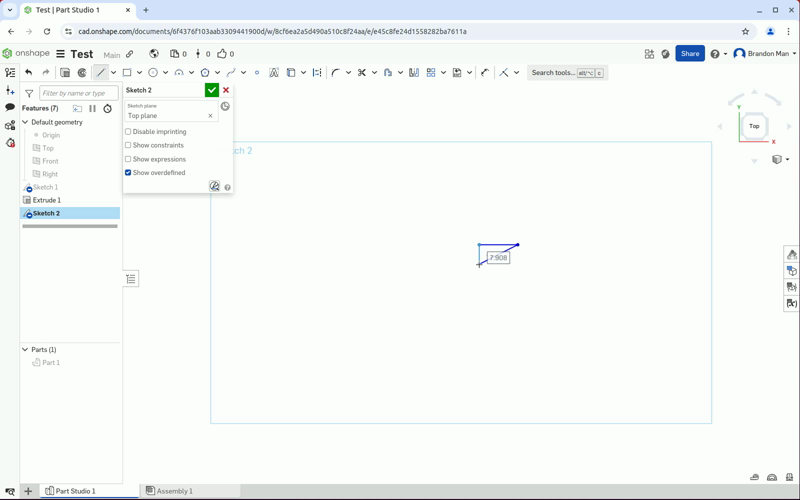
click(479, 264)
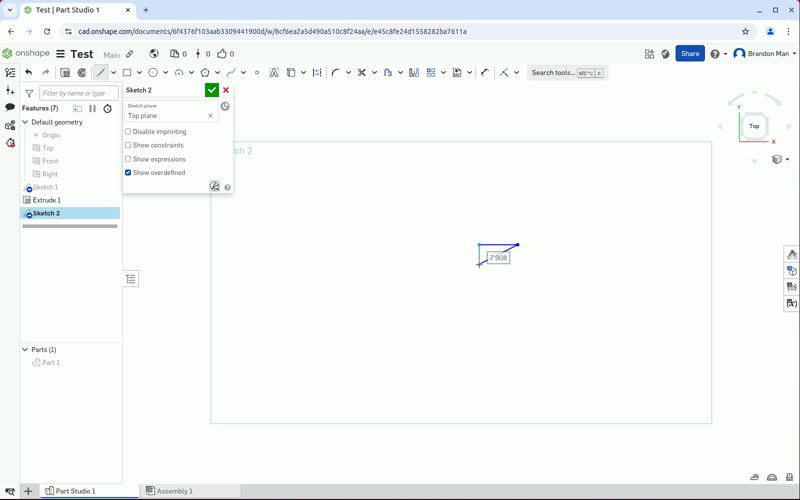
key(esc)
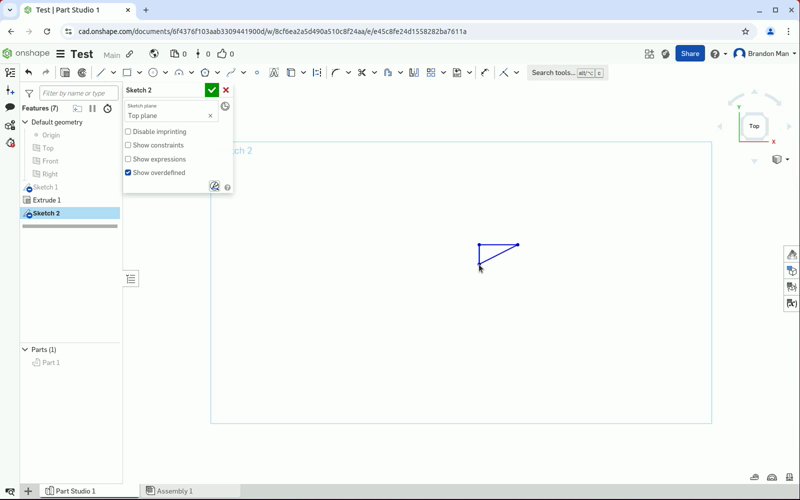
mouse_move(482, 252)
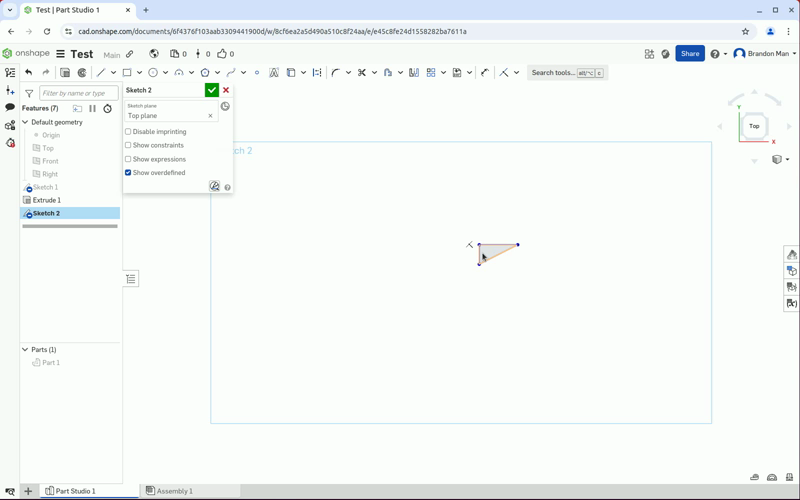
scroll(6)
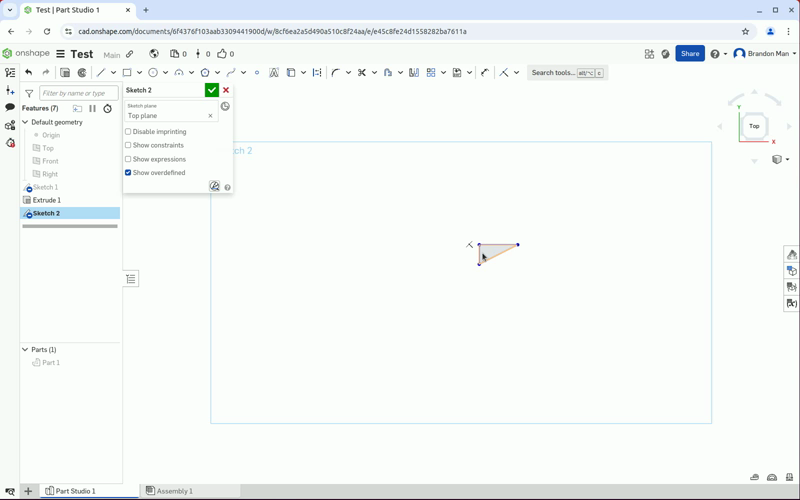
scroll(6)
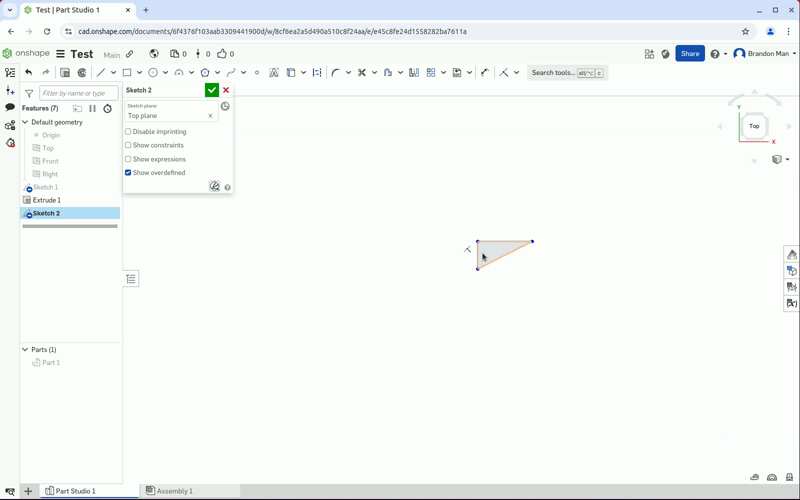
scroll(6)
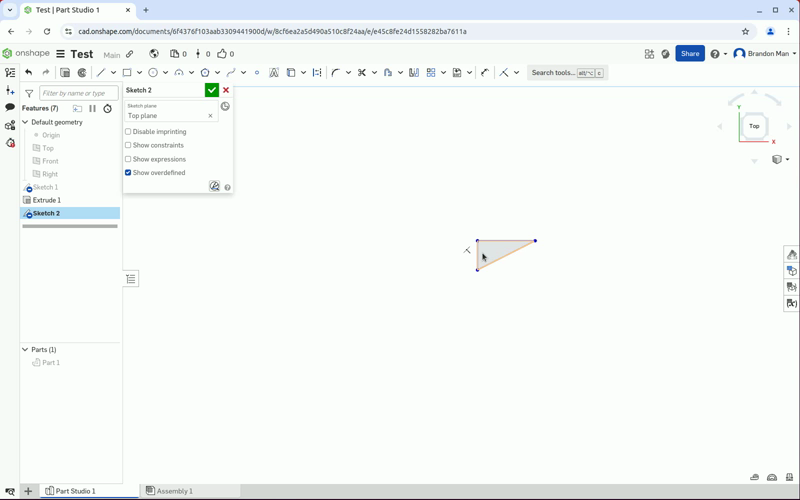
scroll(6)
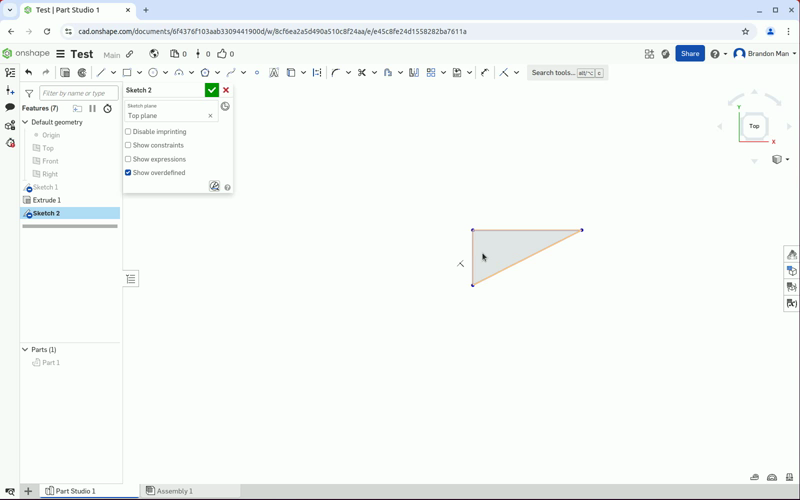
scroll(6)
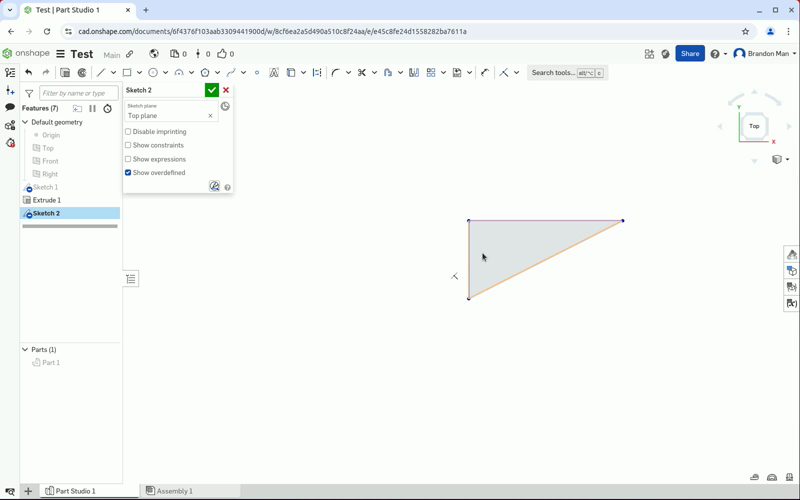
scroll(6)
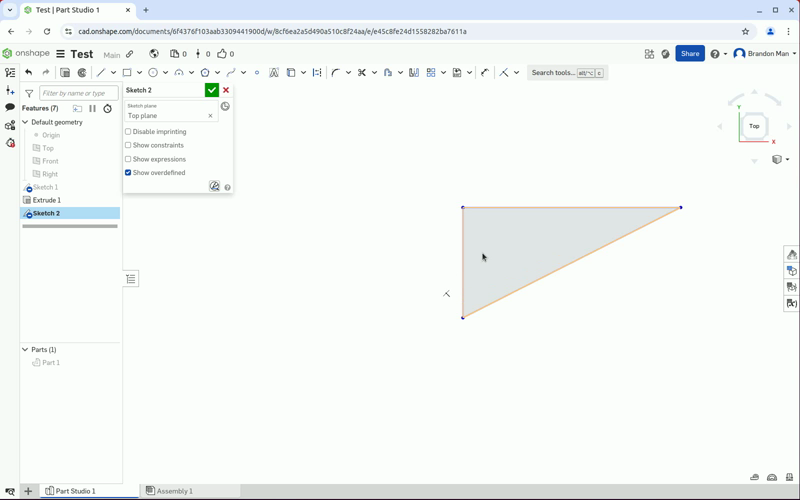
scroll(6)
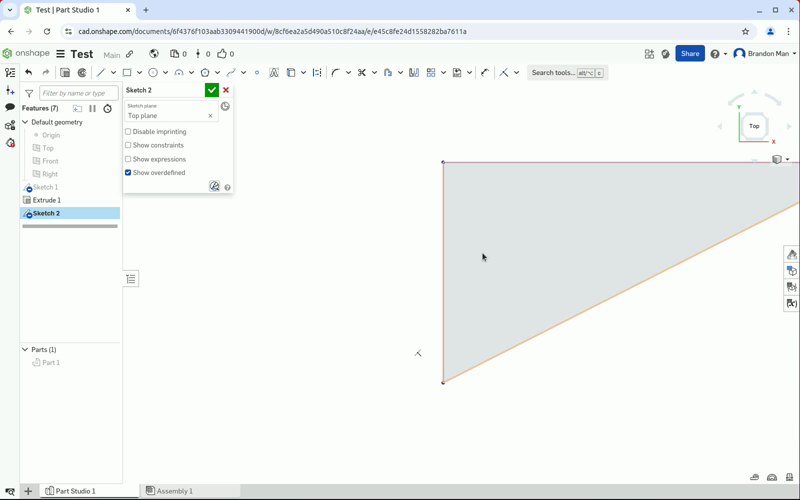
click(482, 252)
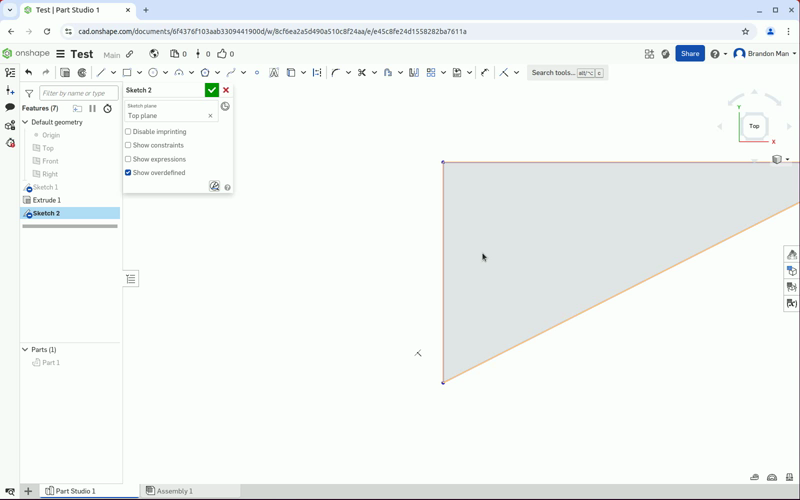
scroll(-6)
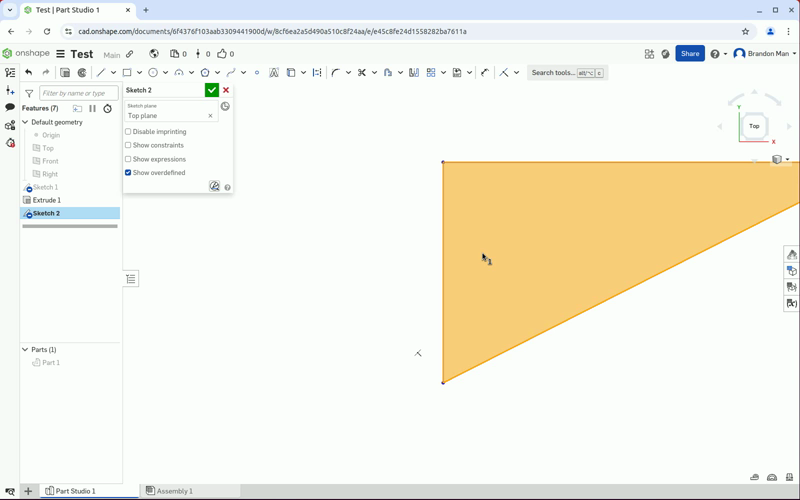
scroll(-6)
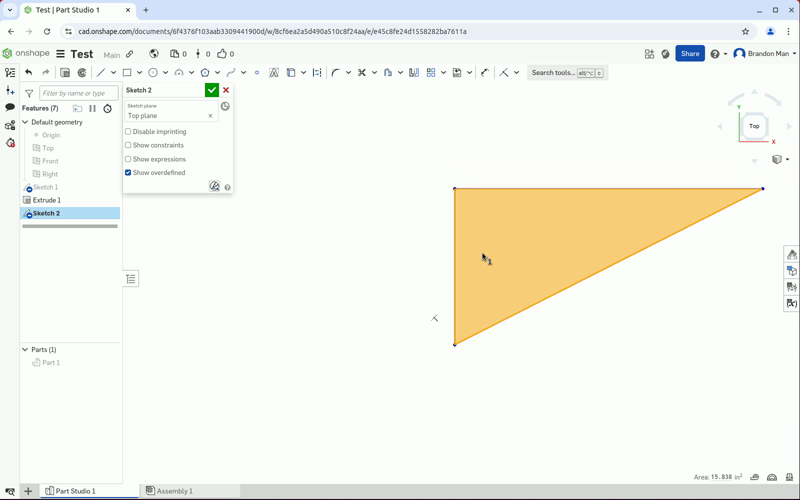
scroll(-6)
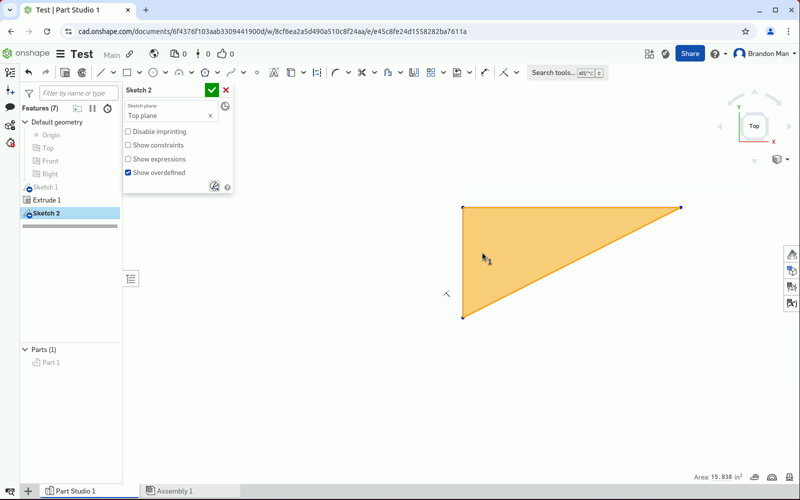
scroll(-6)
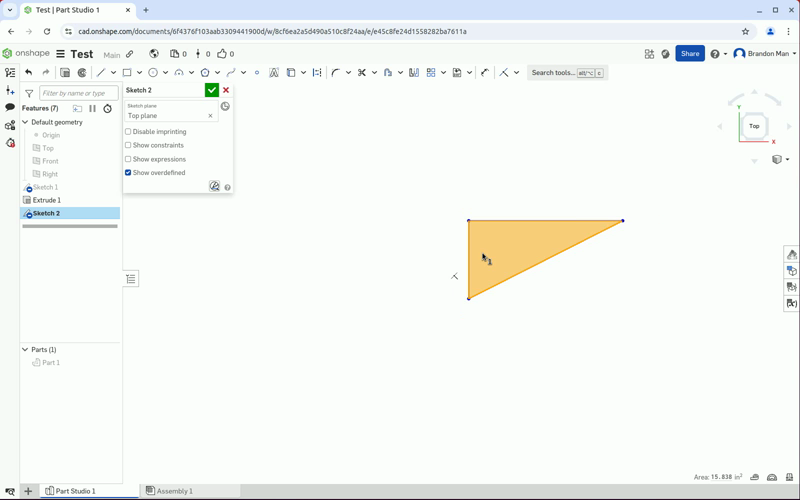
scroll(-6)
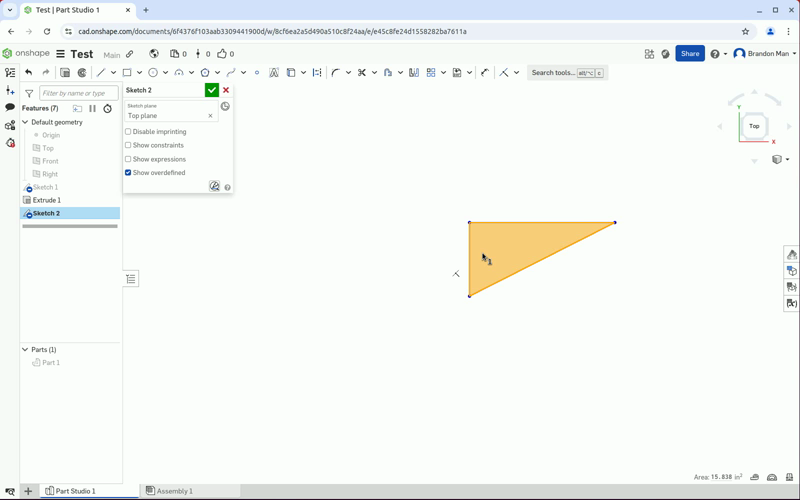
scroll(-6)
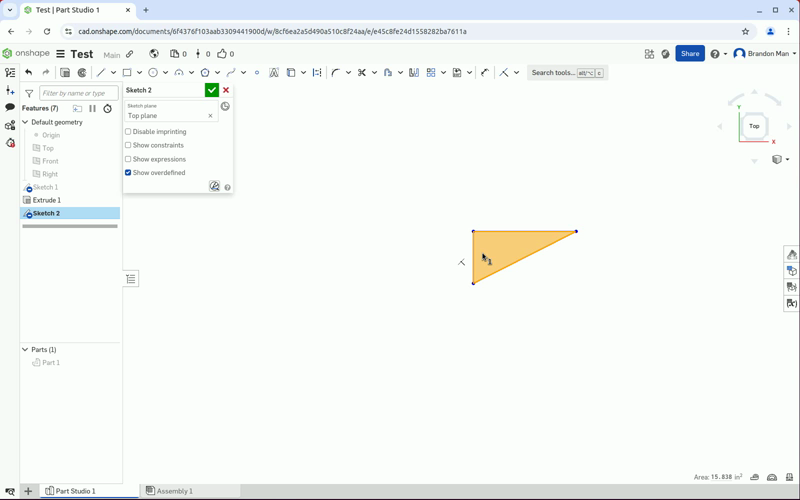
scroll(-6)
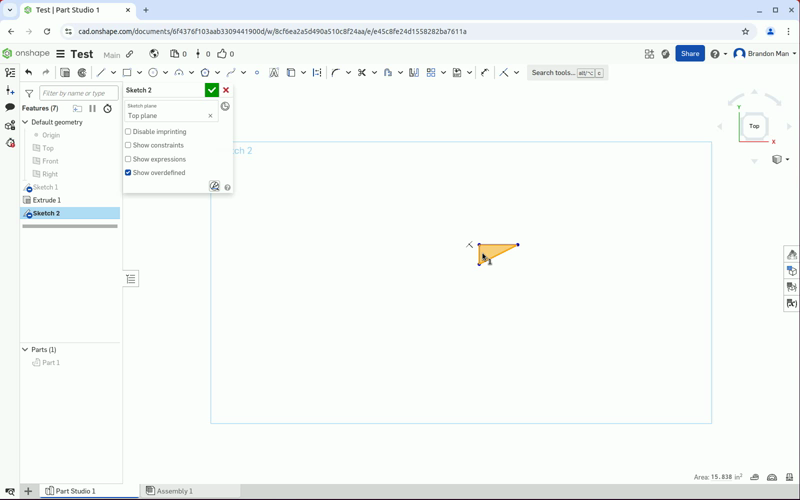
mouse_move(73, 352)
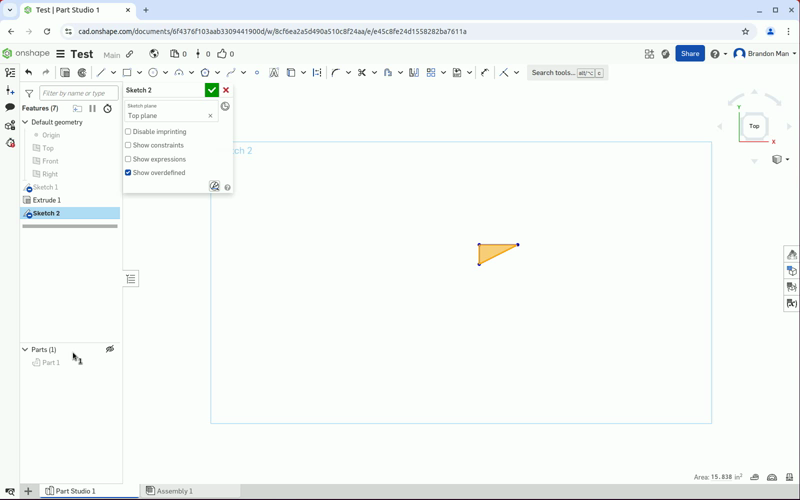
key(shift+y)
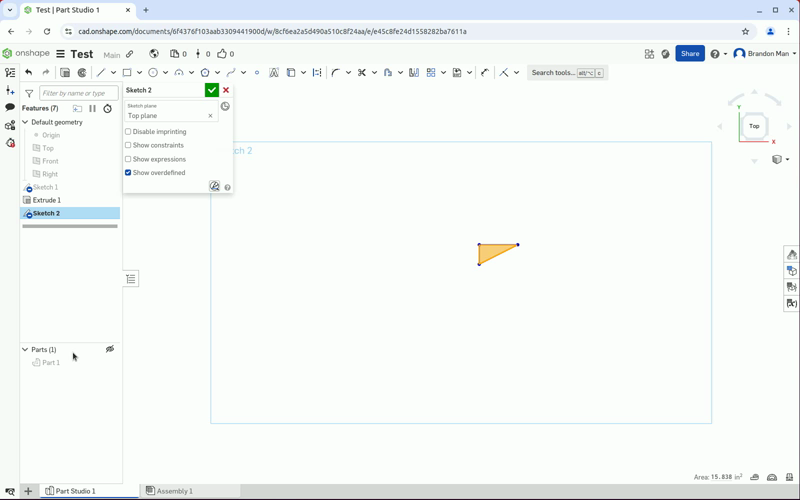
key(shift+e)
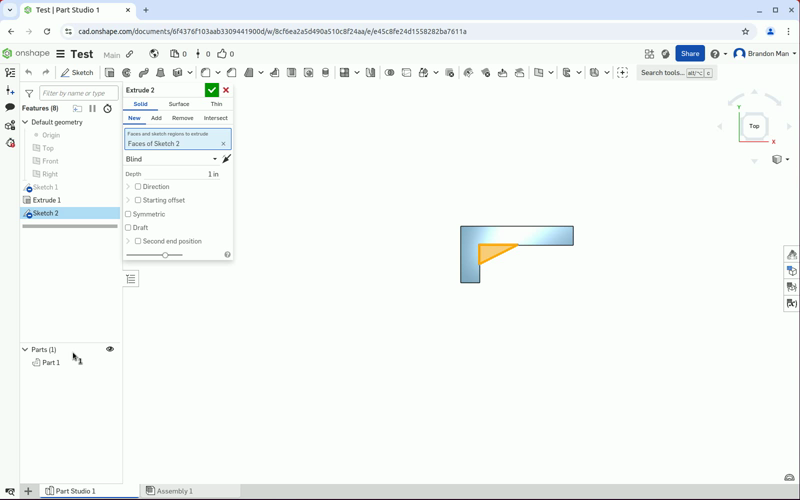
mouse_move(143, 106)
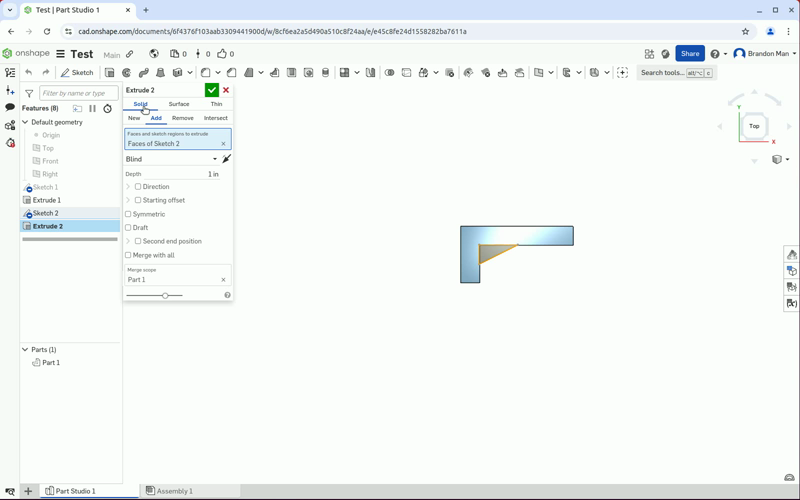
click(143, 106)
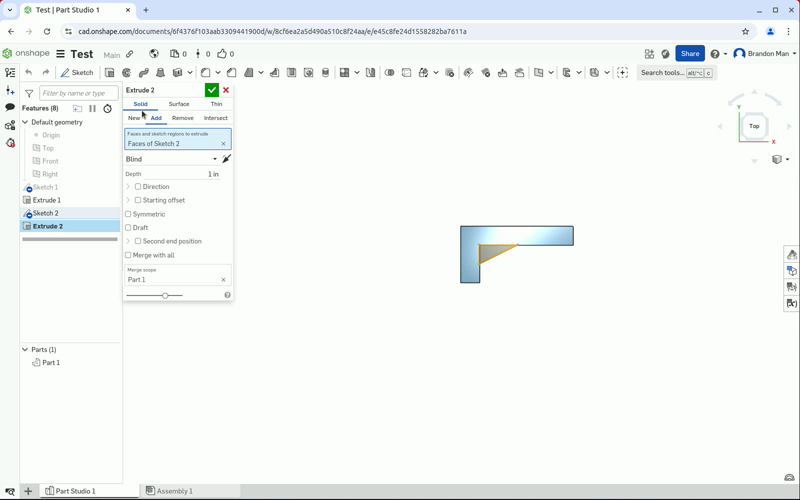
mouse_move(137, 120)
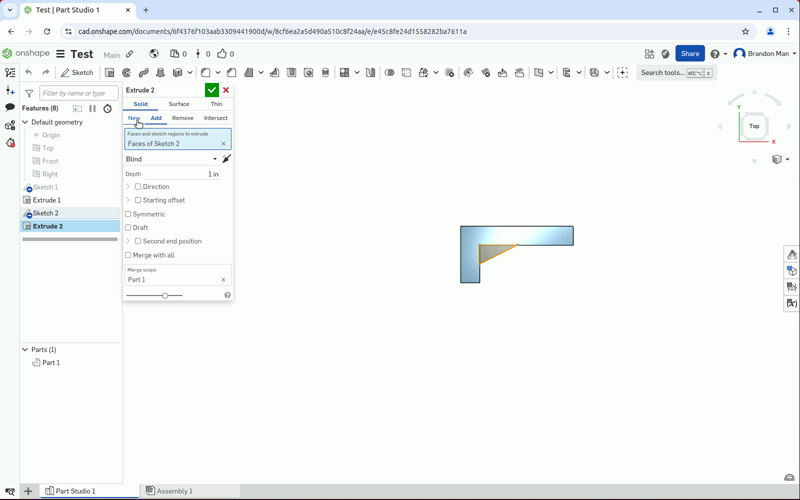
click(137, 120)
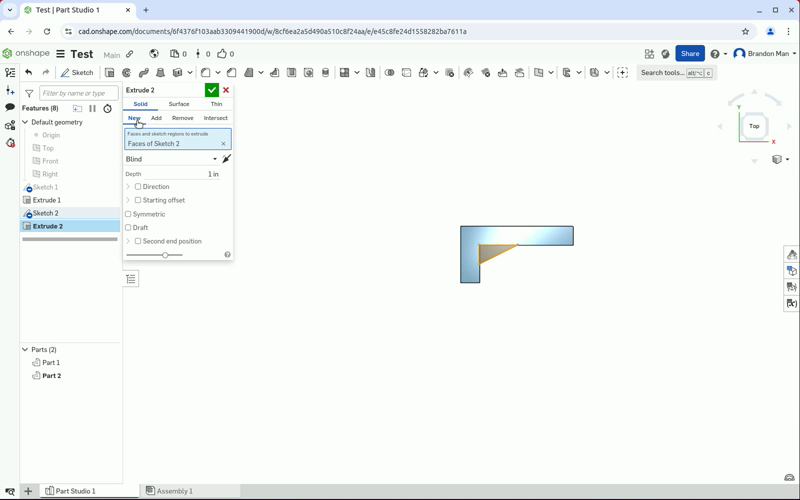
key(tab, 4)
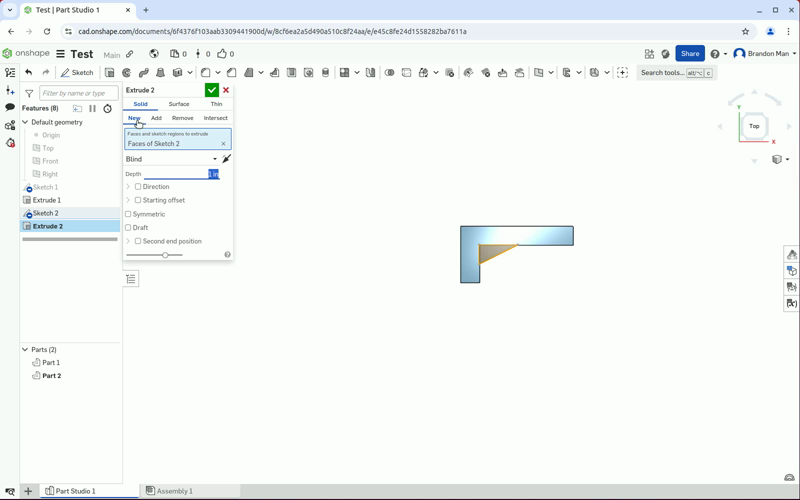
text(7.703)
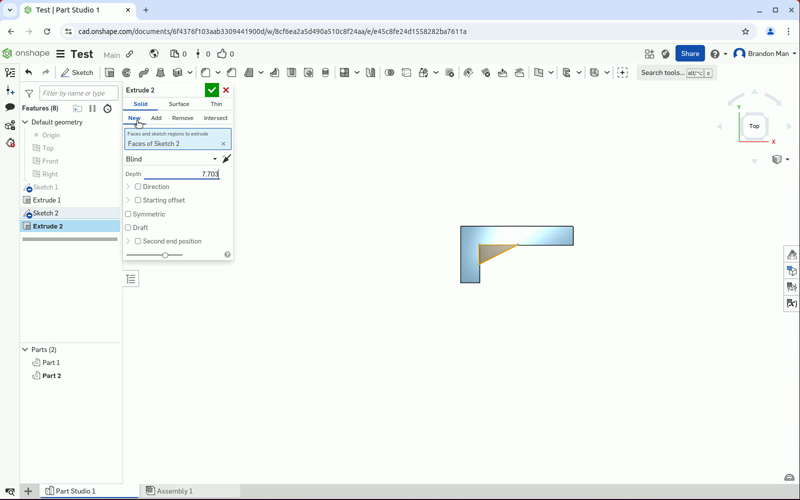
key(enter)
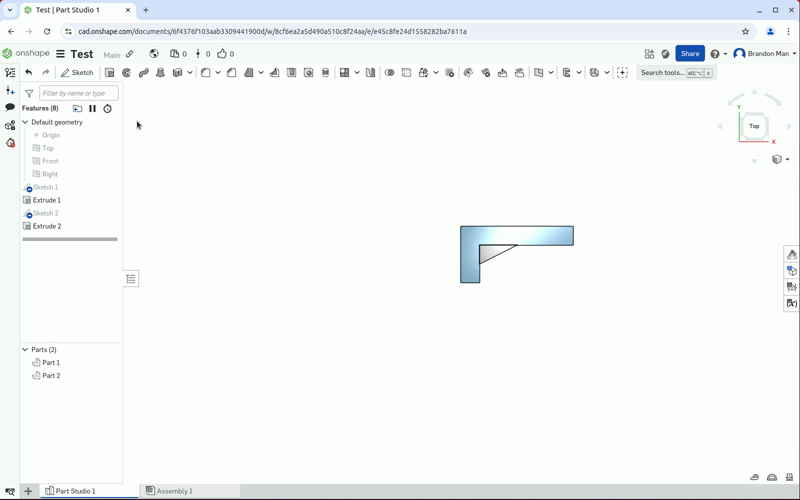
key(shift+h)
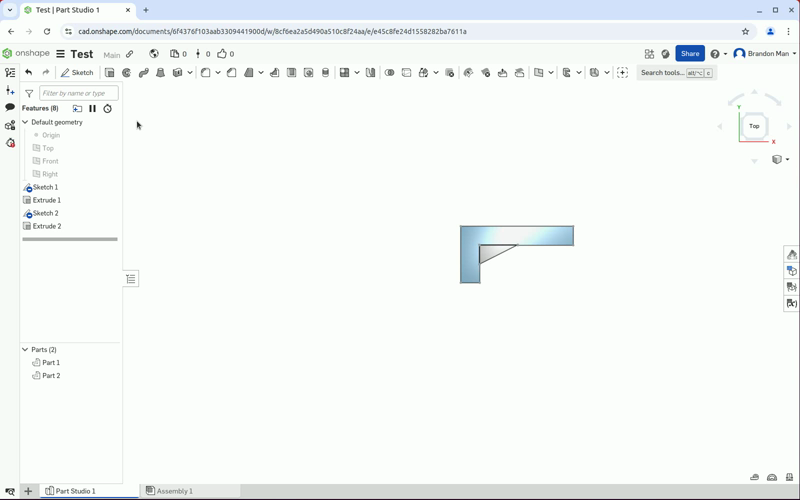
key(shift+h)
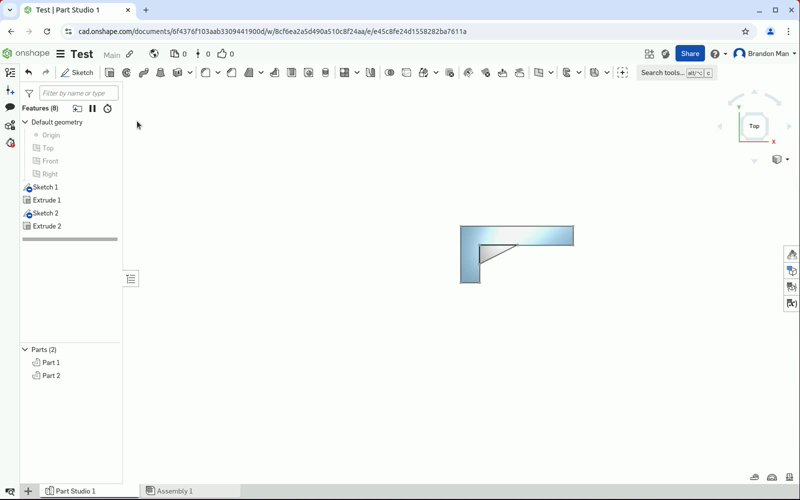
key(shift+7)
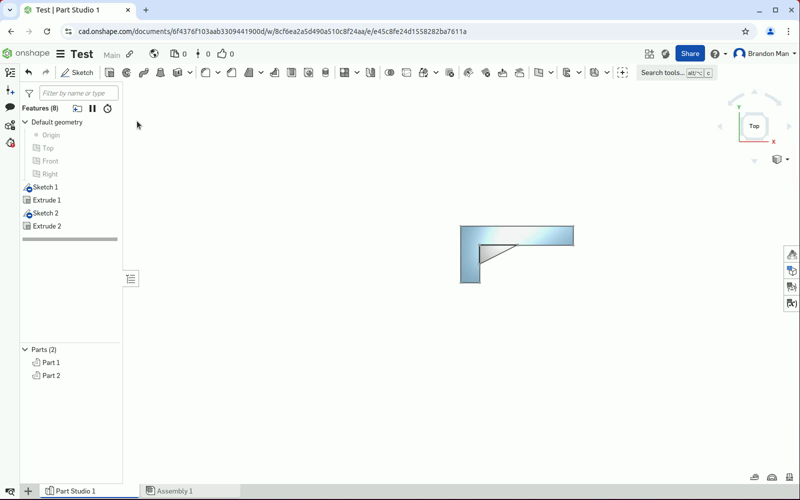
key(up, 3)
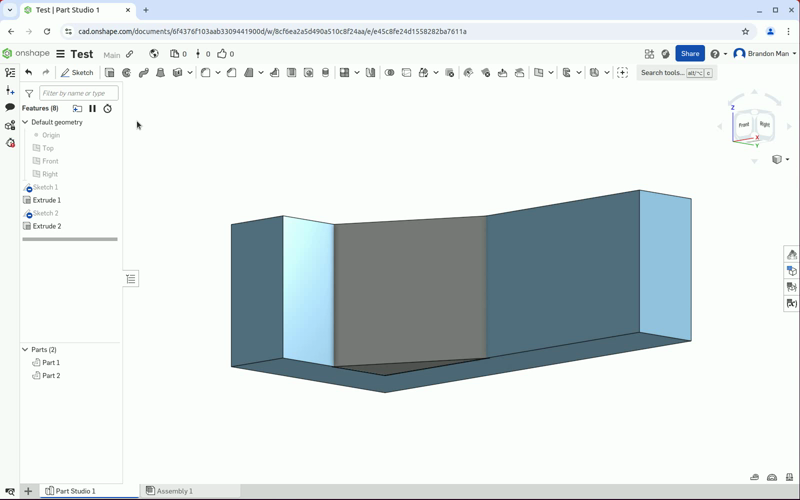
key(left, 3)
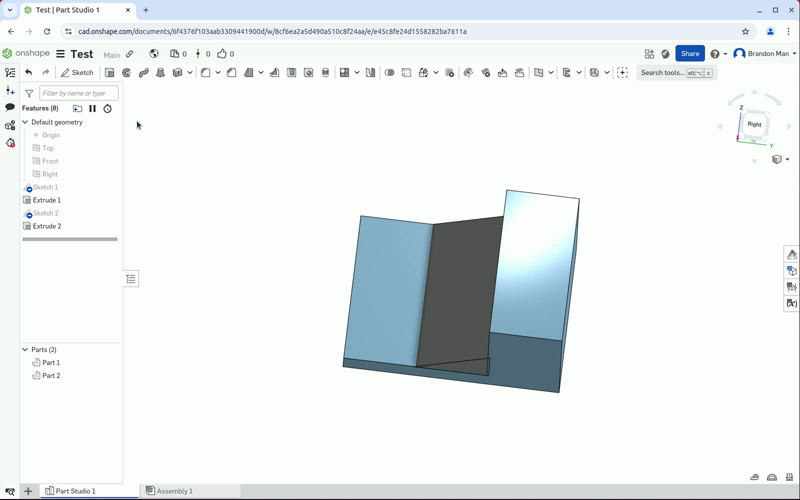
key(right, 3)
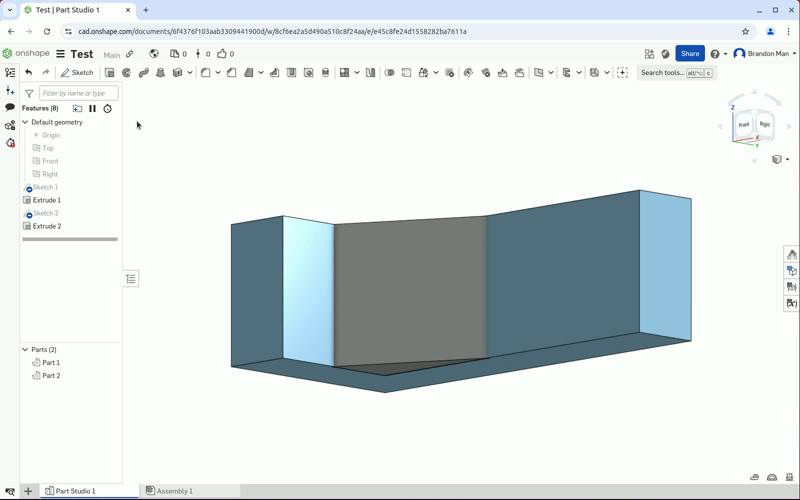
key(down, 3)
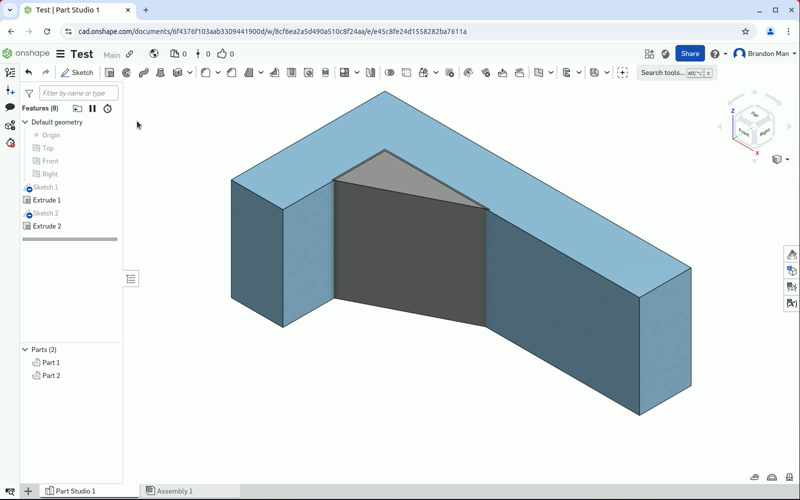
mouse_move(73, 189)
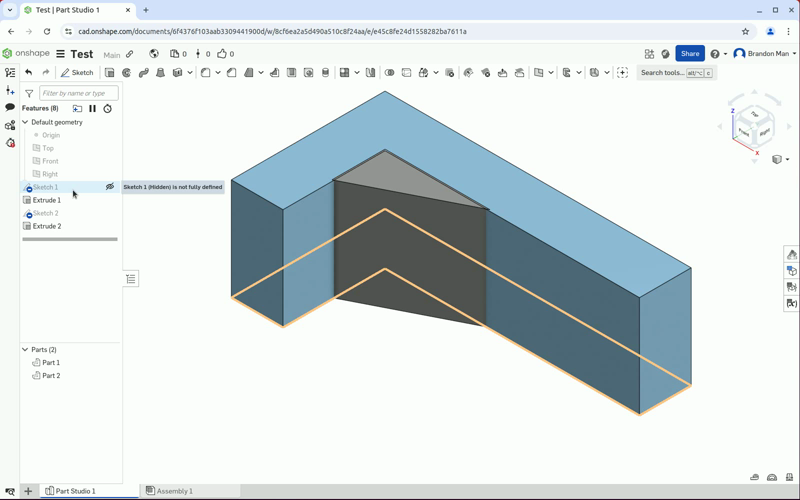
click(73, 189)